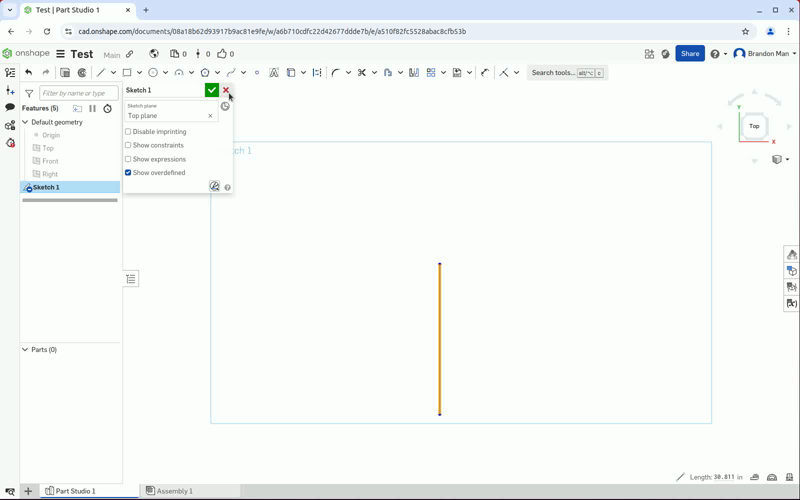
key(shift+h)
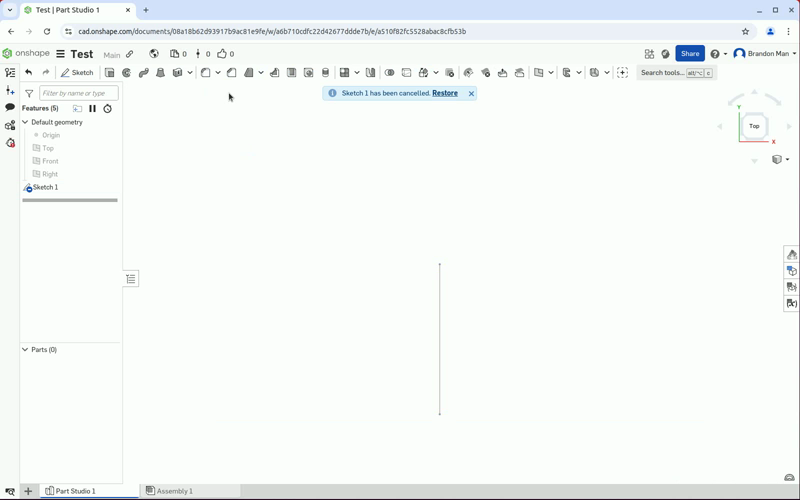
key(shift+s)
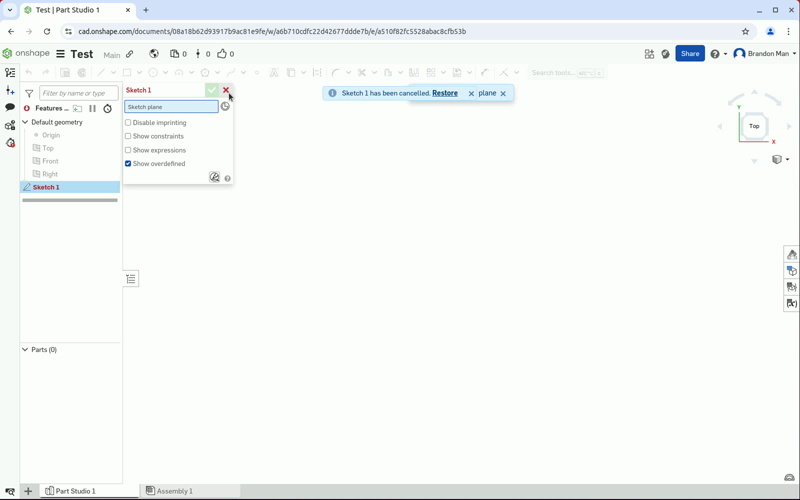
mouse_move(73, 150)
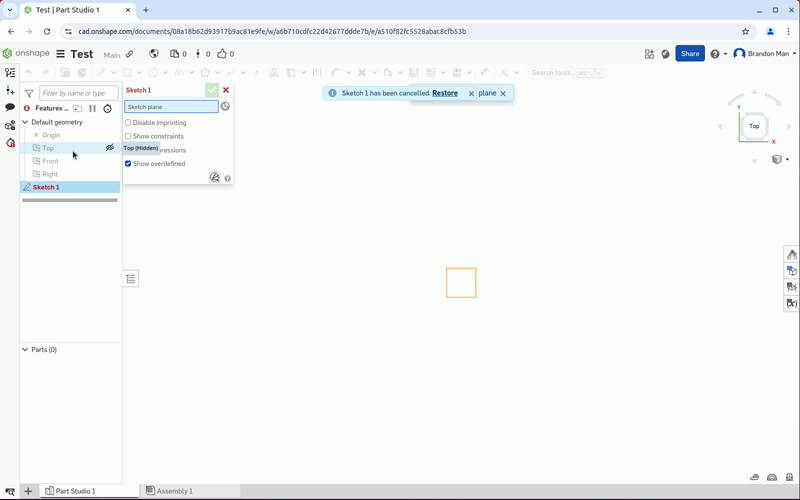
click(73, 150)
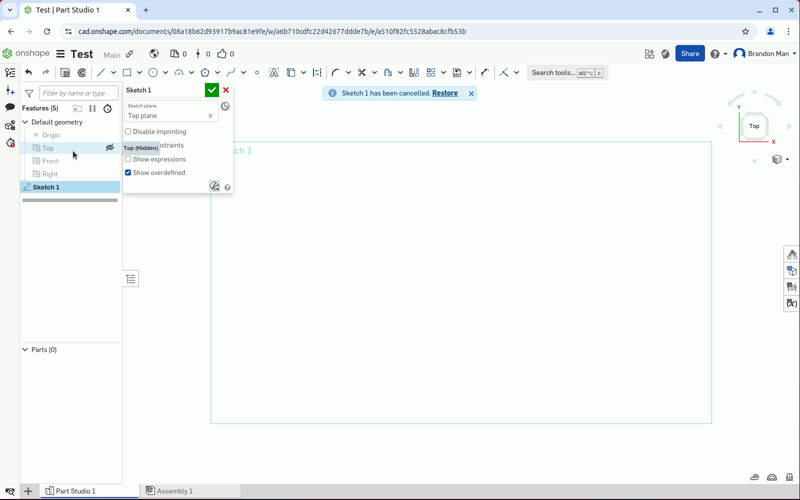
mouse_move(73, 352)
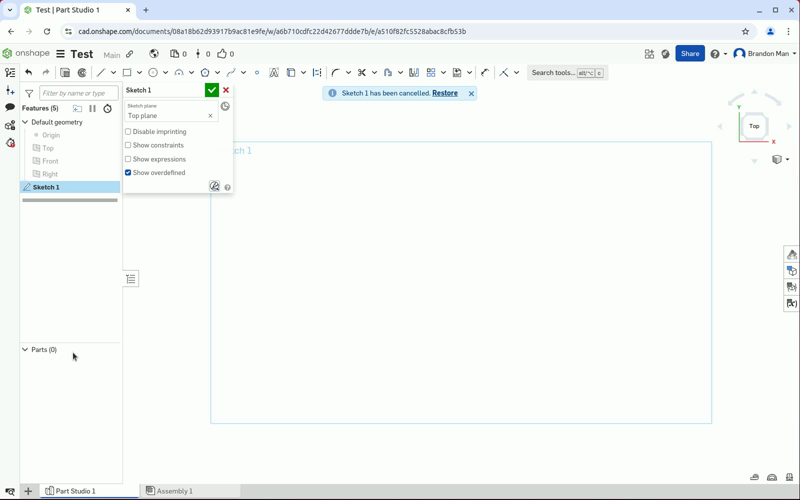
key(y)
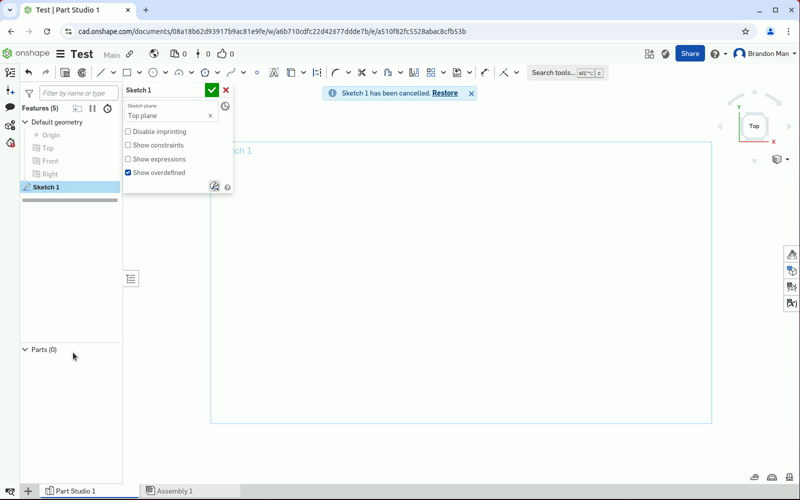
key(l)
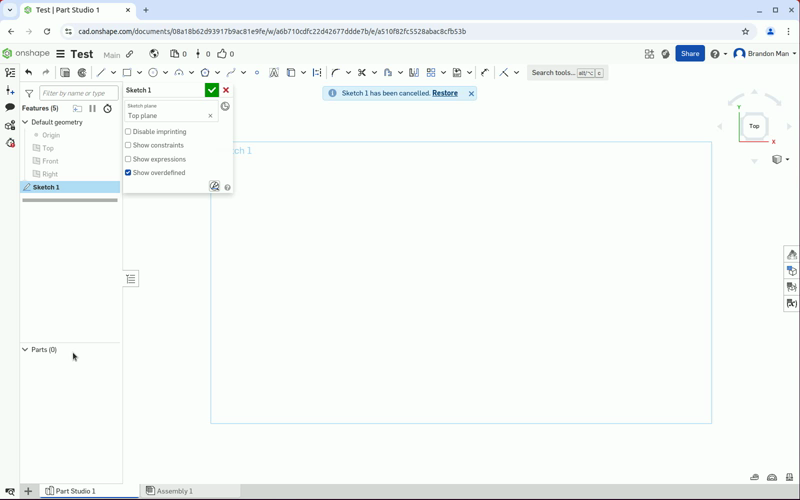
key_down(shift)
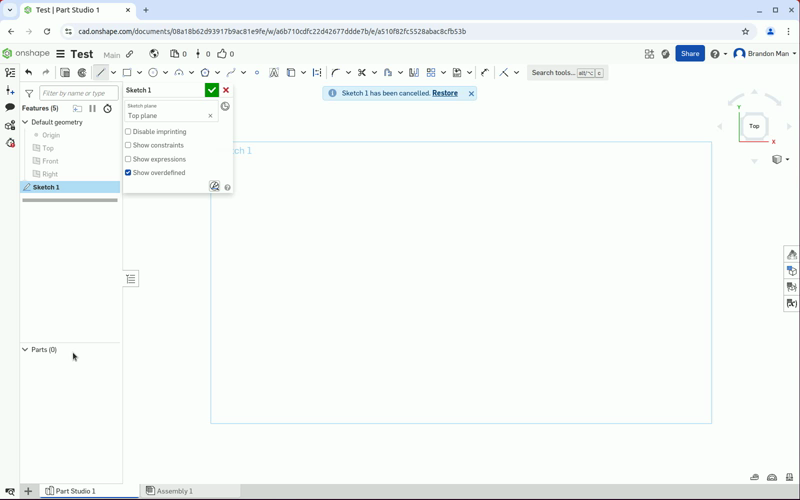
mouse_move(460, 282)
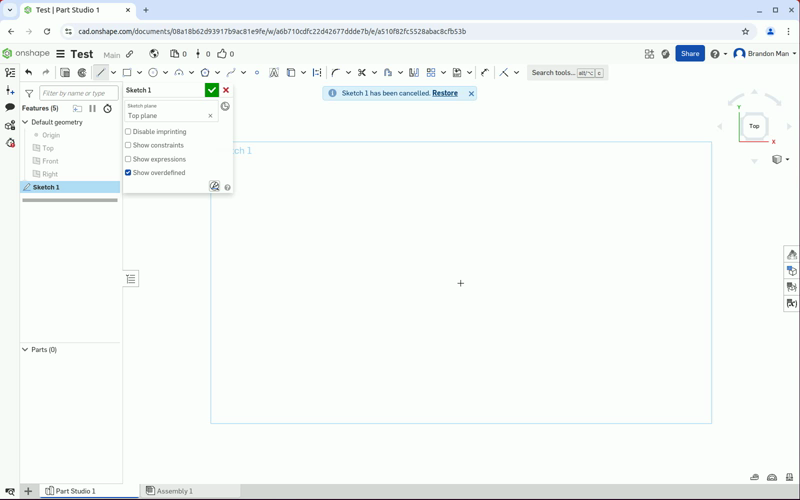
click(460, 282)
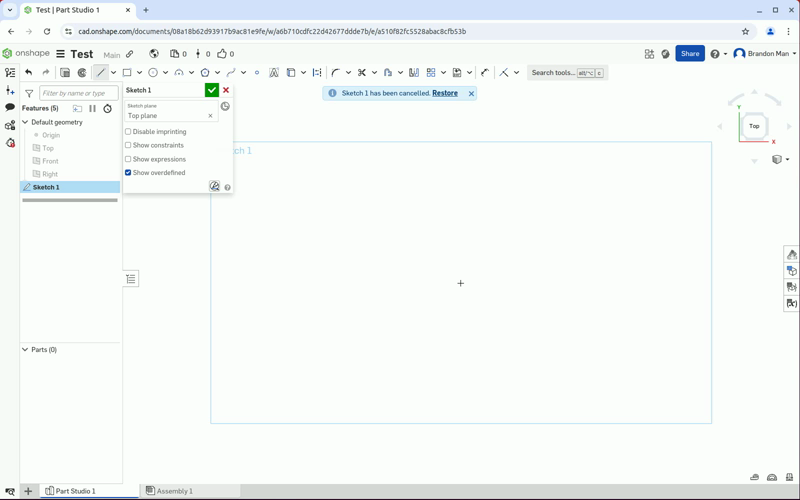
key_up(shift)
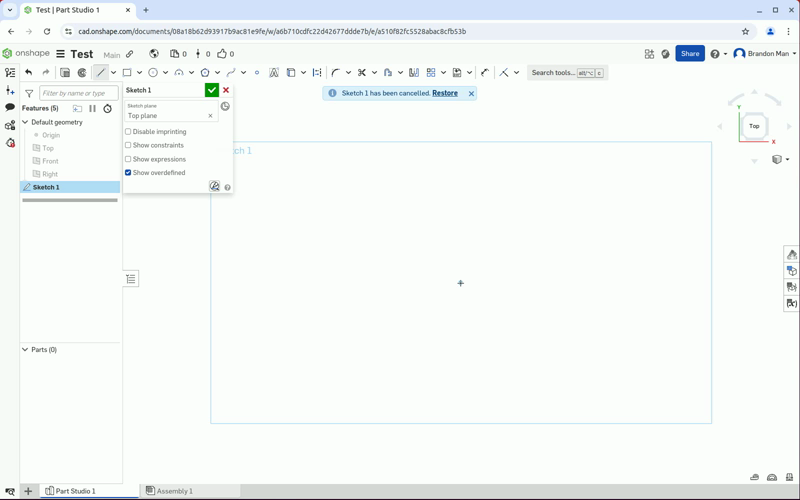
key_down(shift)
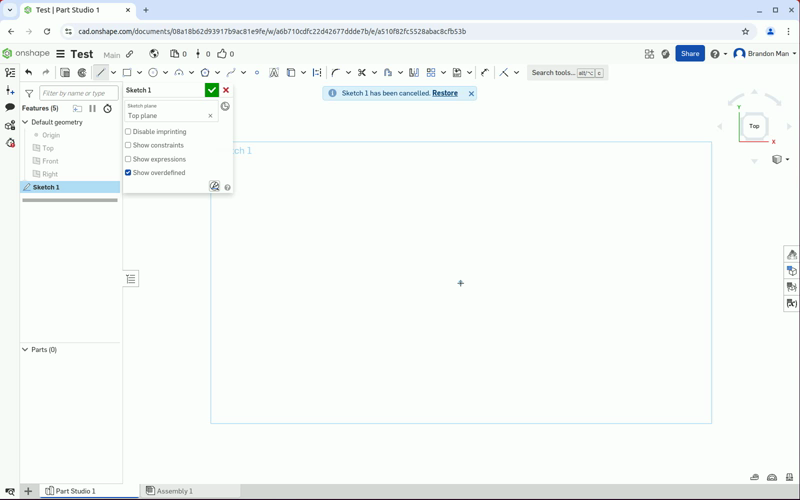
mouse_move(573, 282)
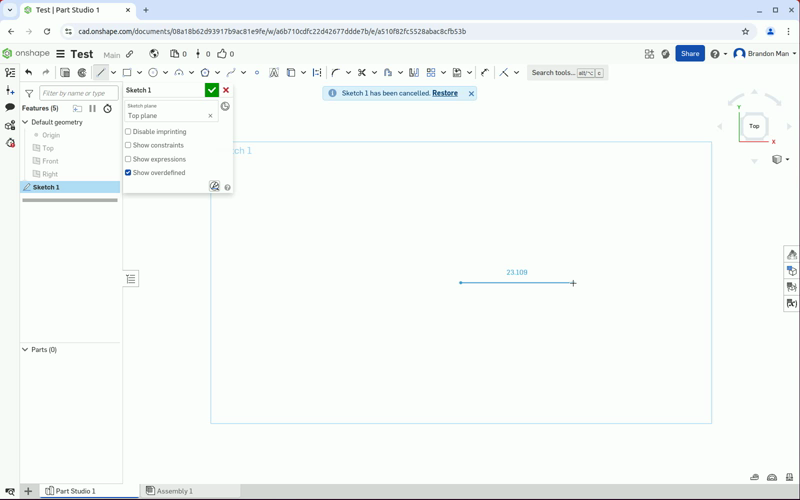
click(573, 282)
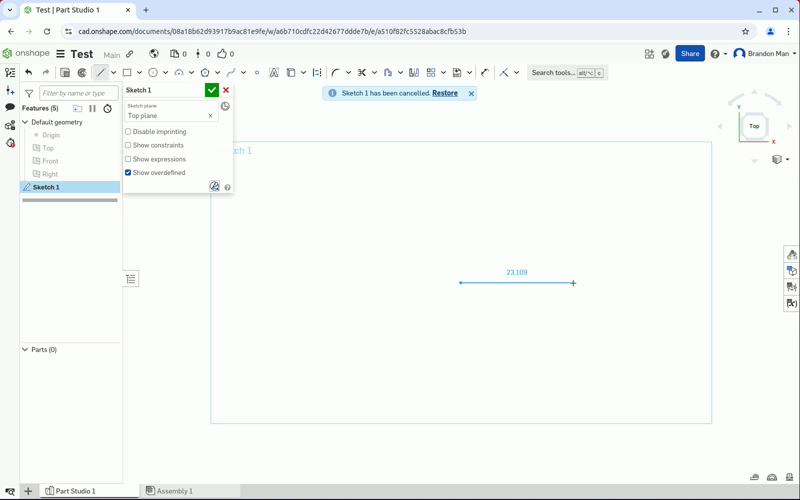
key_up(shift)
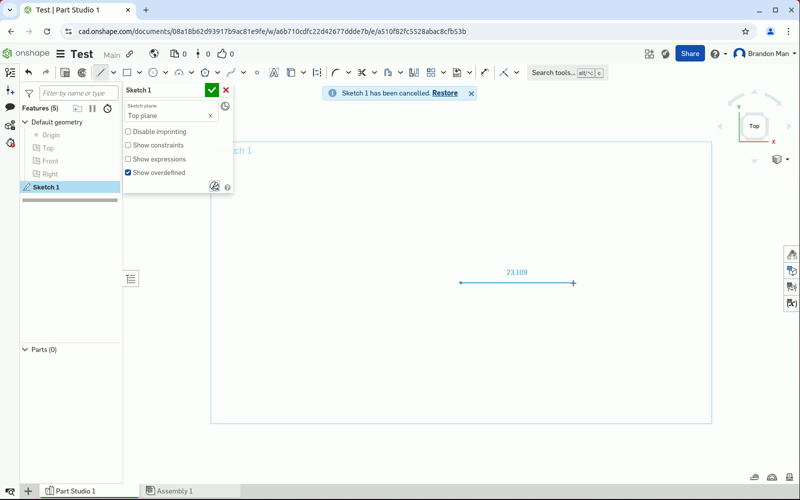
key_down(shift)
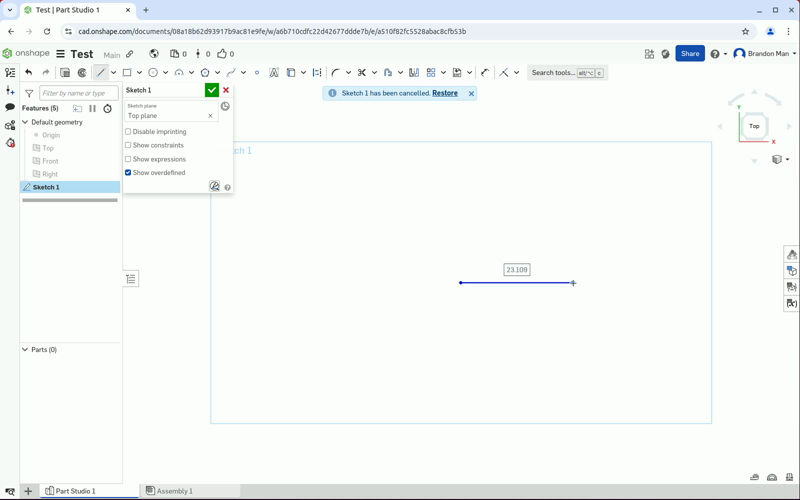
mouse_move(589, 282)
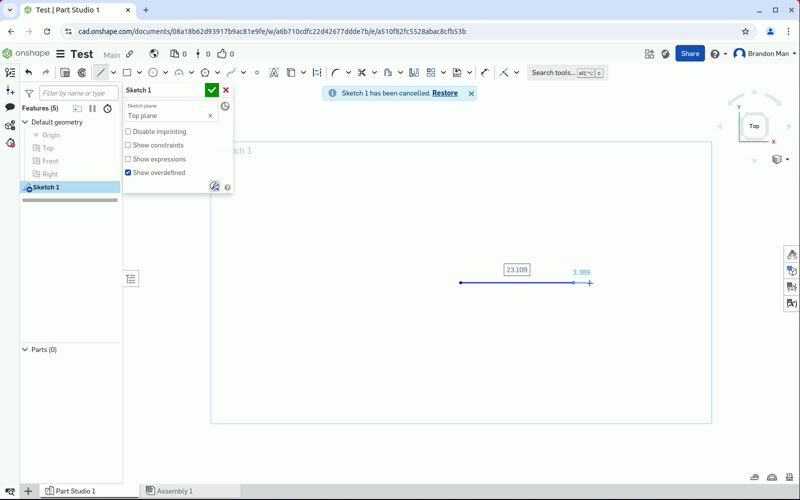
mouse_move(573, 226)
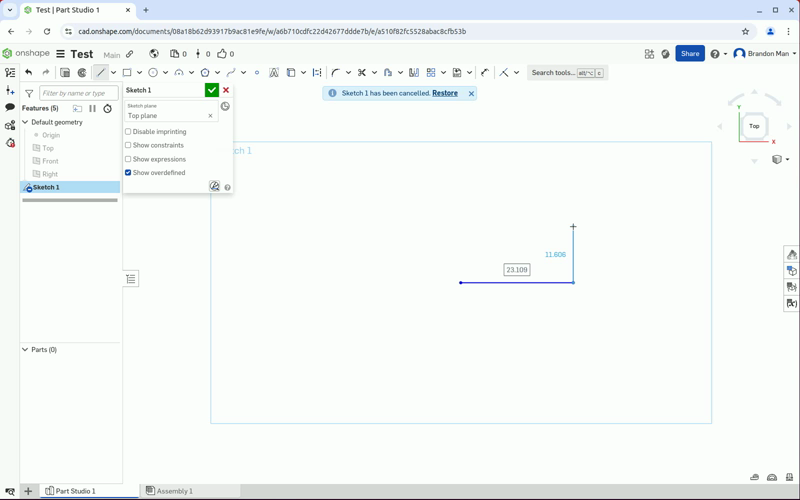
click(573, 226)
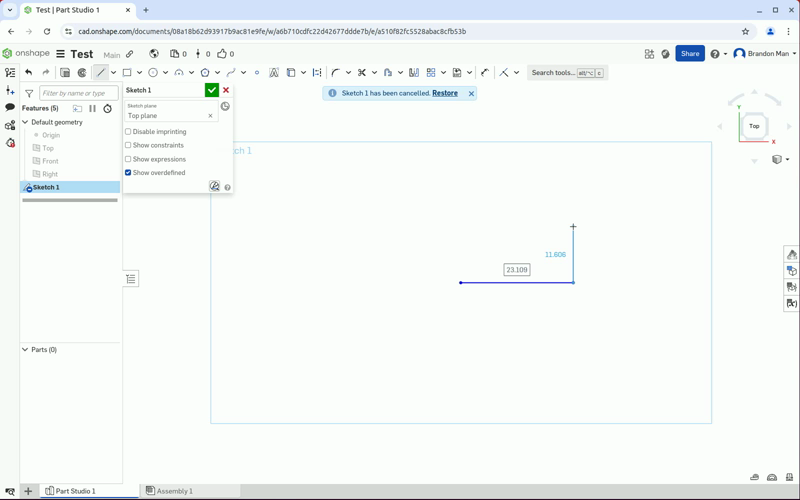
key_up(shift)
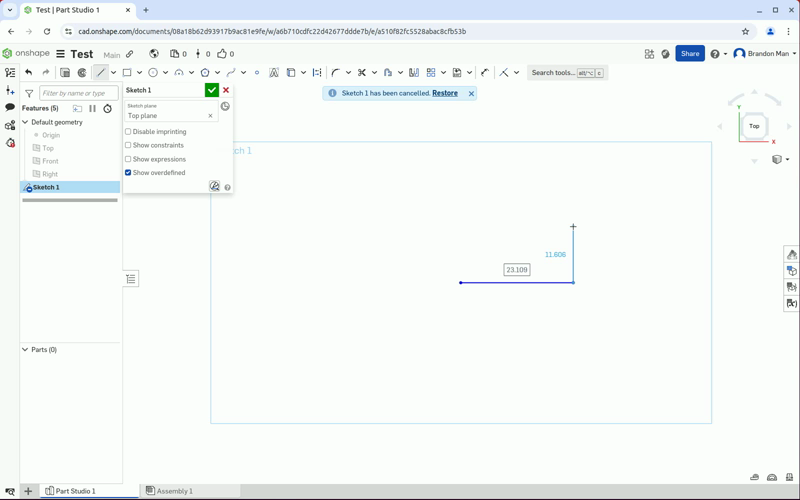
key_down(shift)
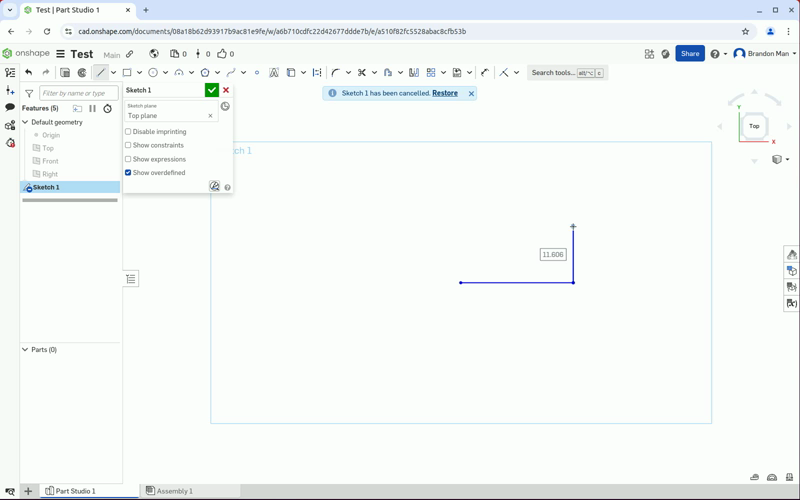
mouse_move(460, 226)
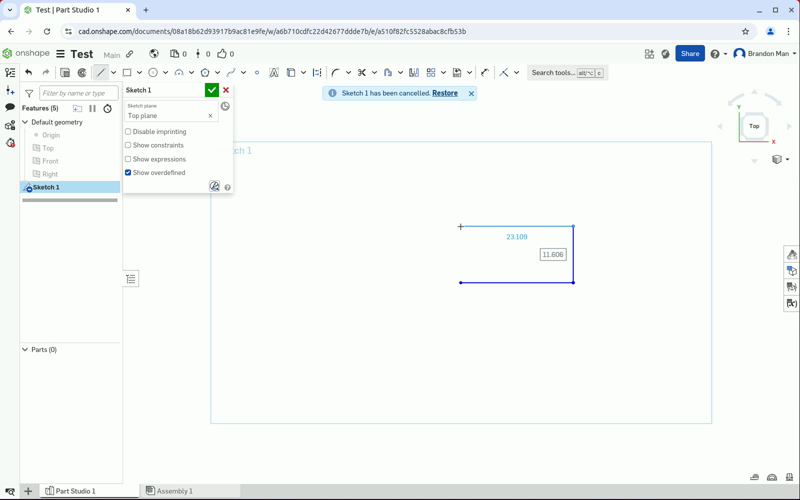
click(460, 226)
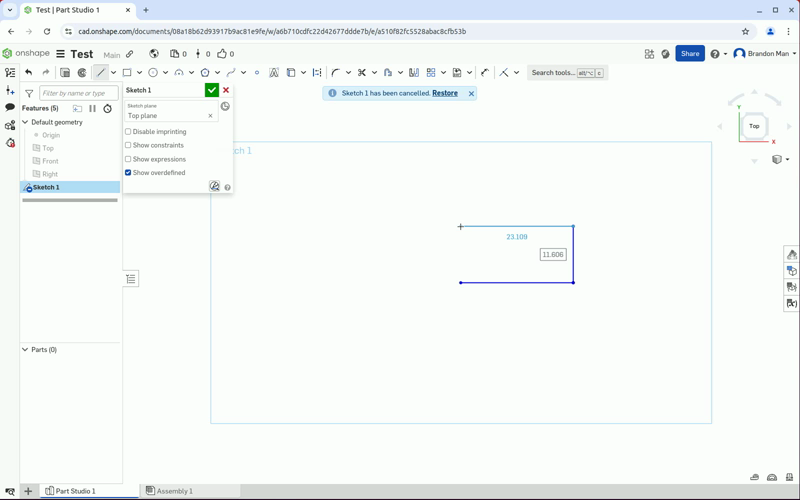
key_up(shift)
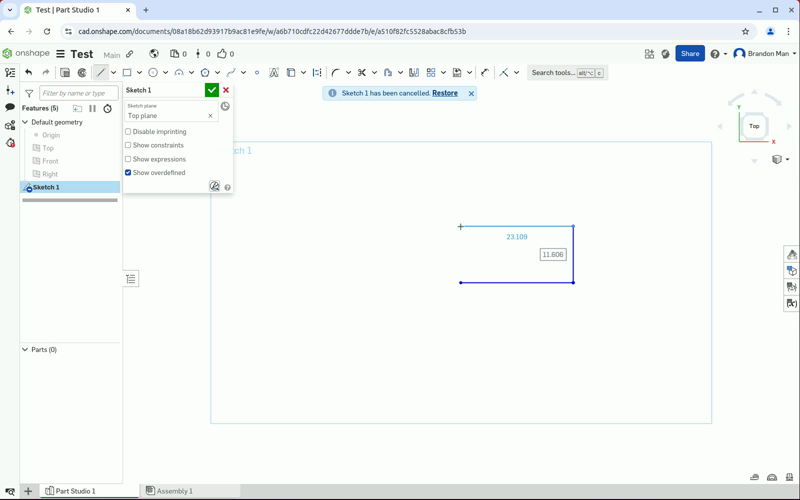
mouse_move(490, 226)
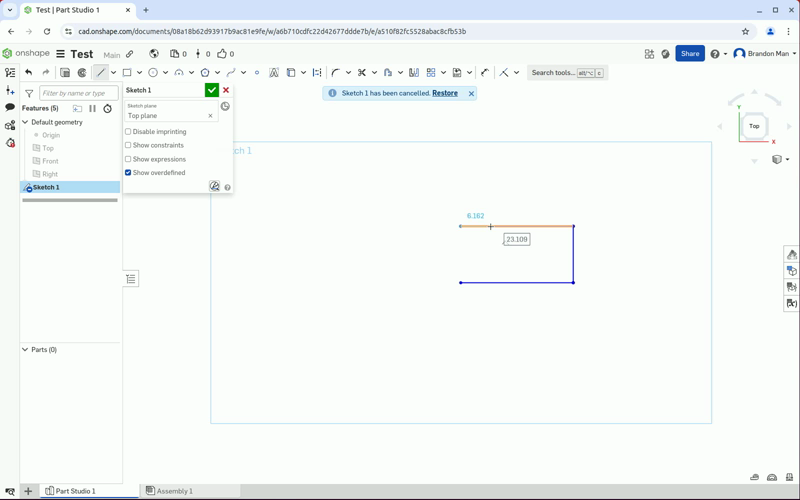
key_down(shift)
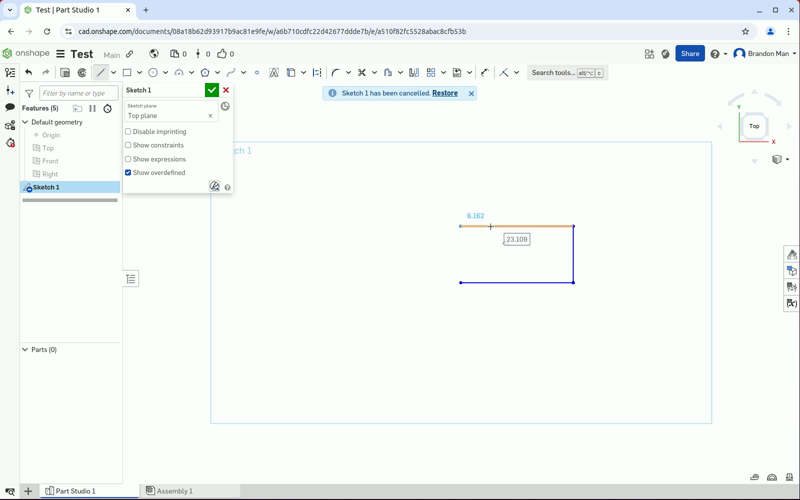
mouse_move(460, 282)
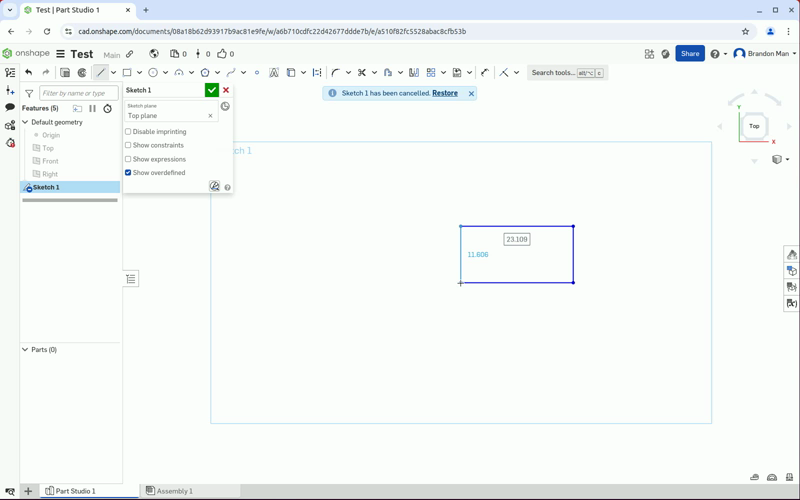
key_up(shift)
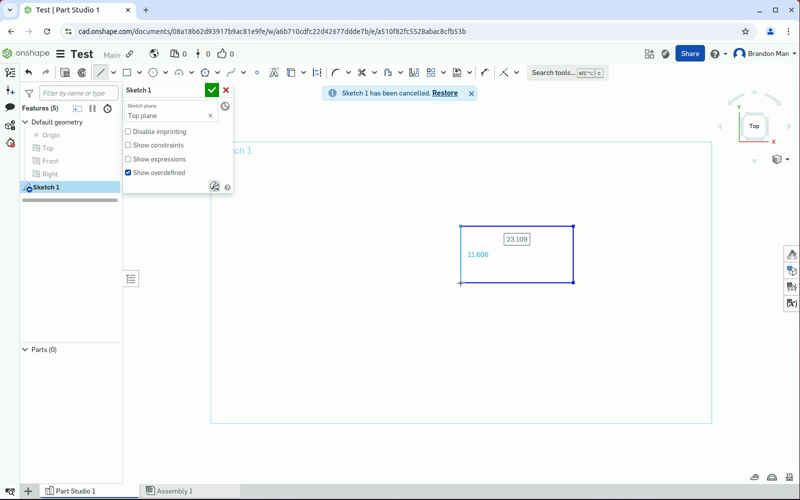
click(460, 282)
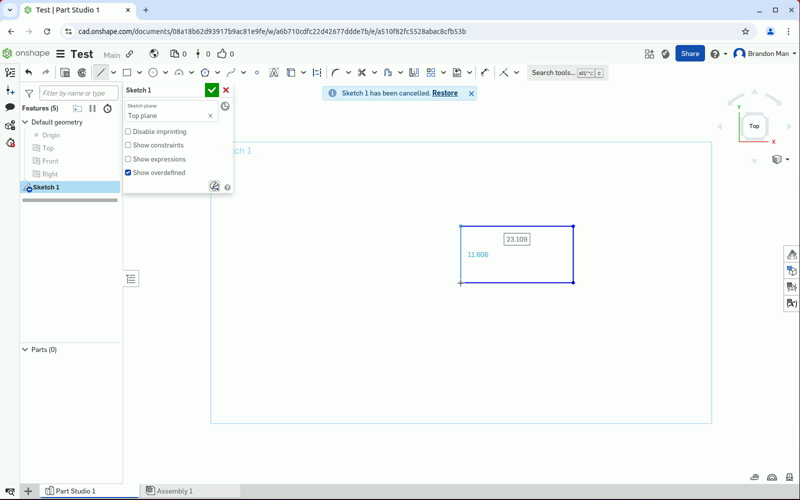
key(esc)
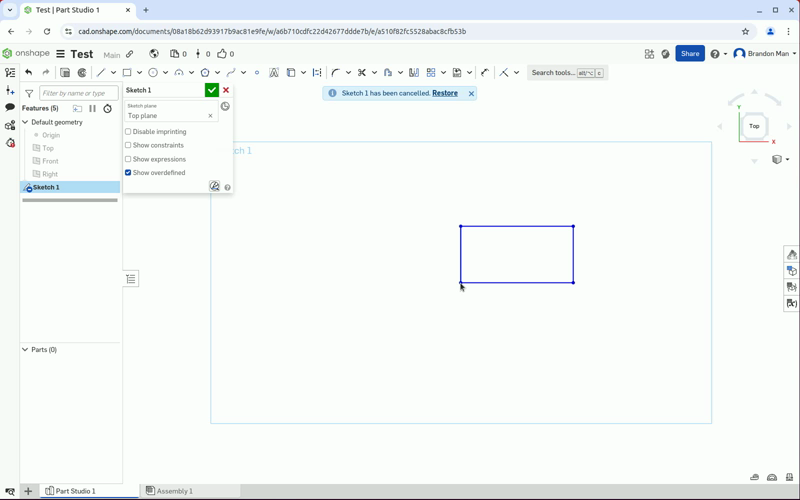
mouse_move(513, 270)
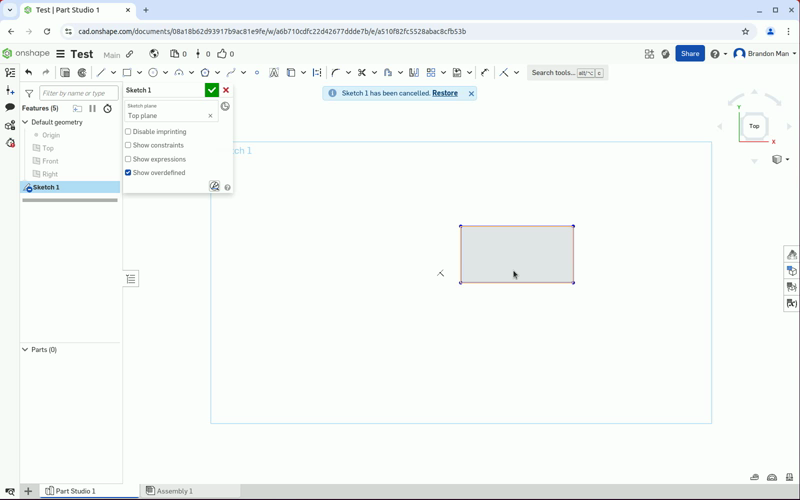
click(513, 270)
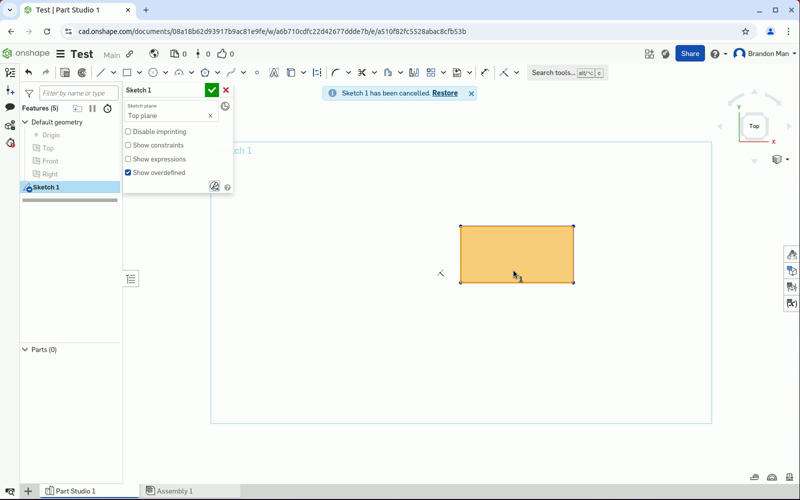
mouse_move(73, 352)
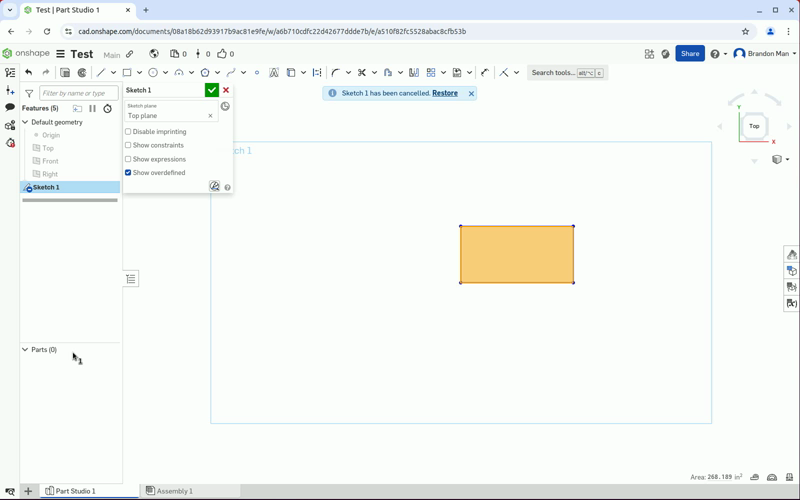
key(shift+y)
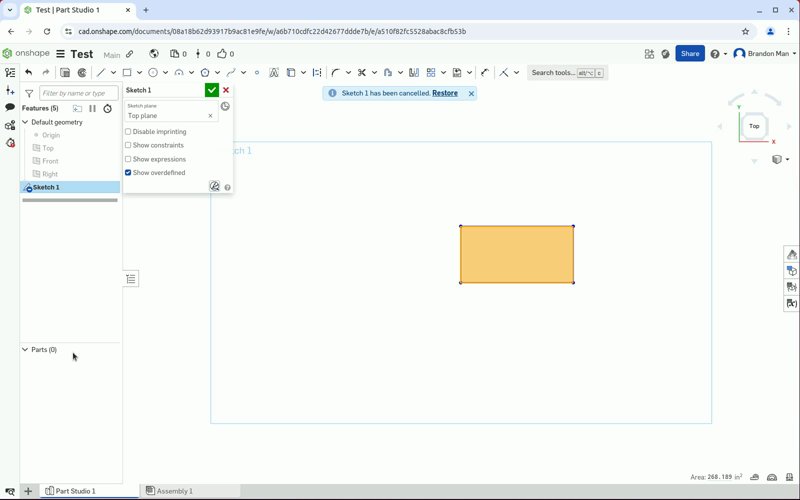
key(shift+e)
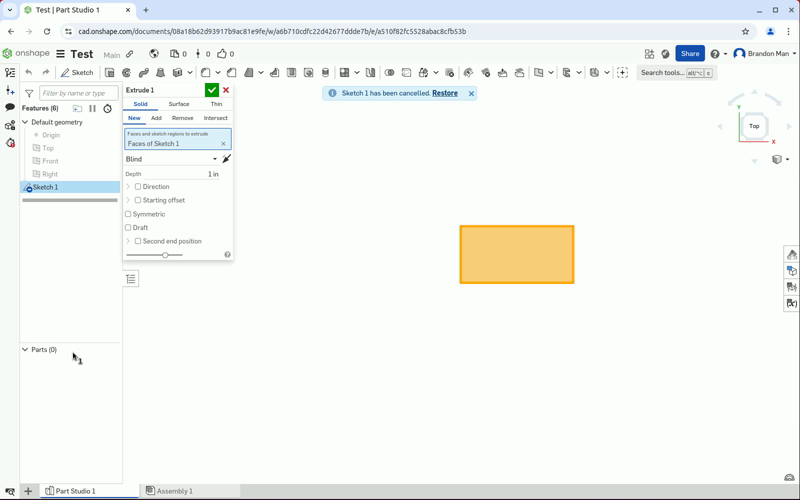
mouse_move(143, 106)
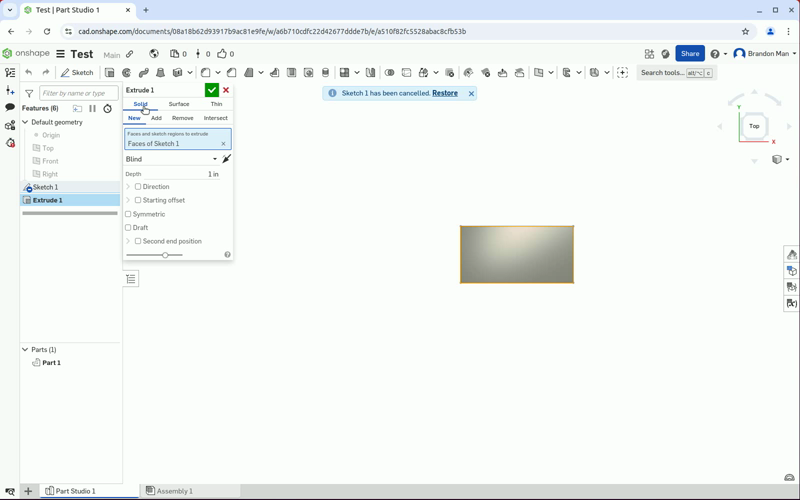
click(143, 106)
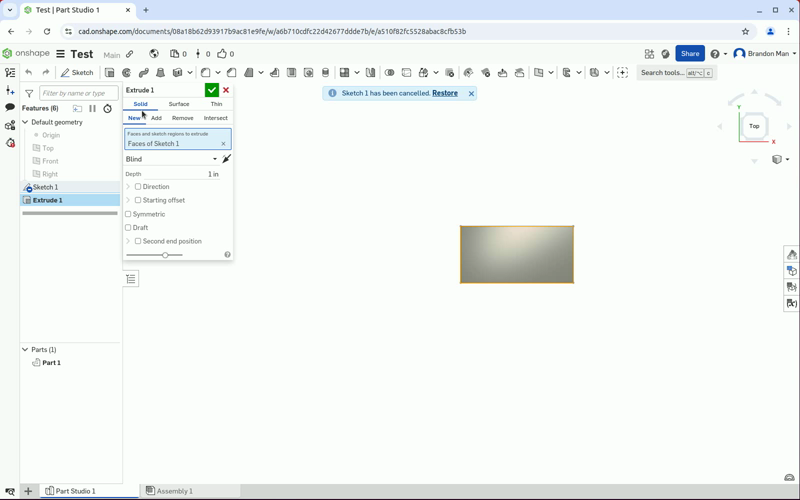
mouse_move(137, 120)
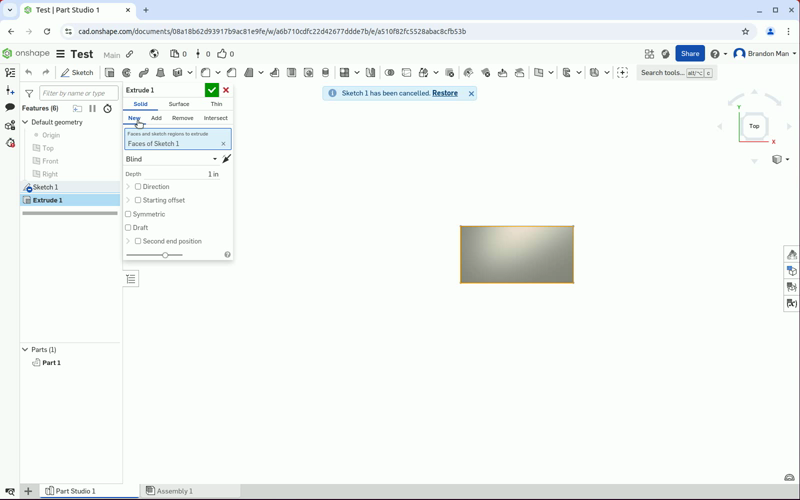
click(137, 120)
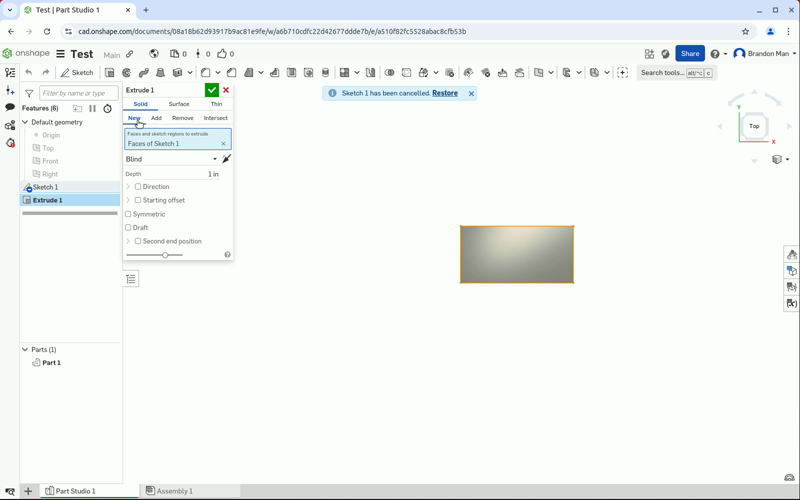
key(tab, 4)
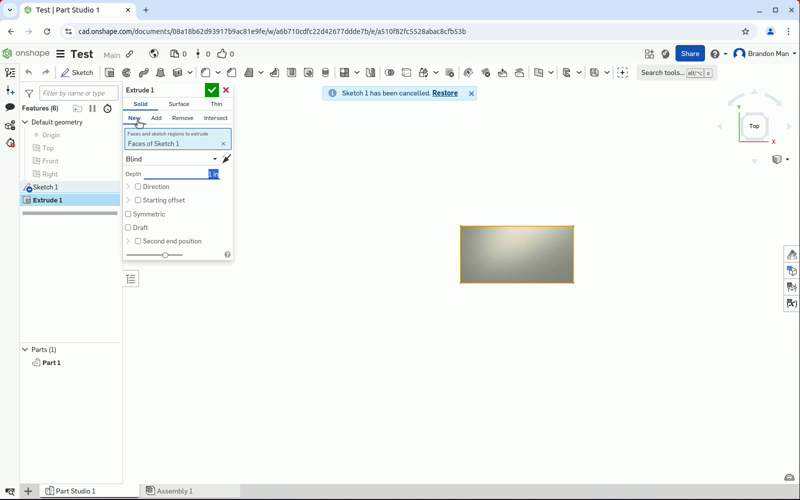
text(16.368)
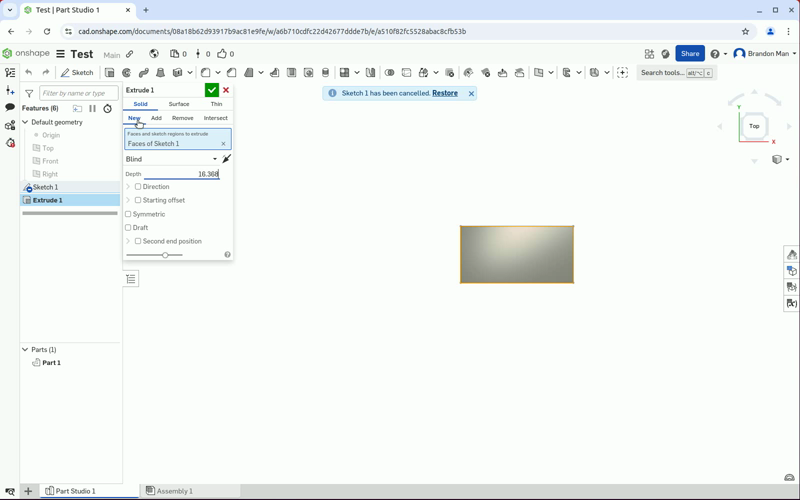
key(enter)
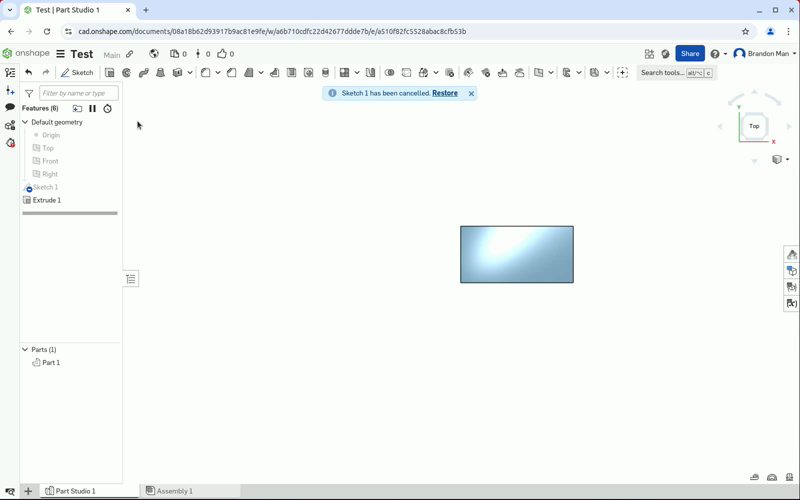
key(shift+h)
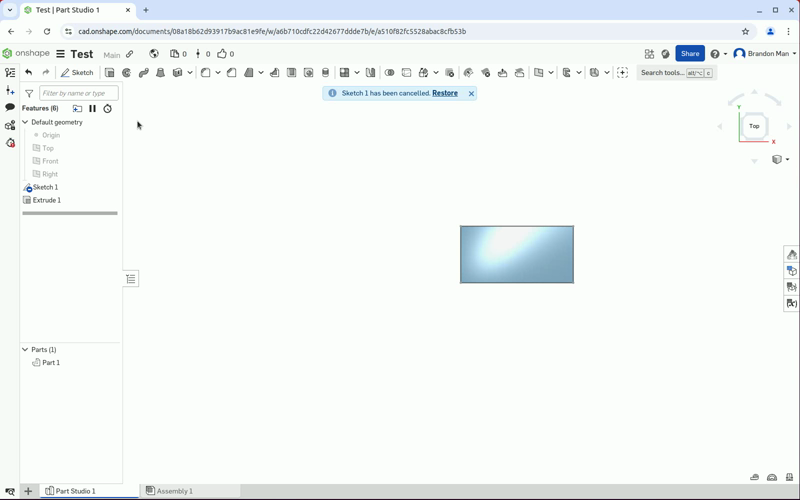
key(shift+h)
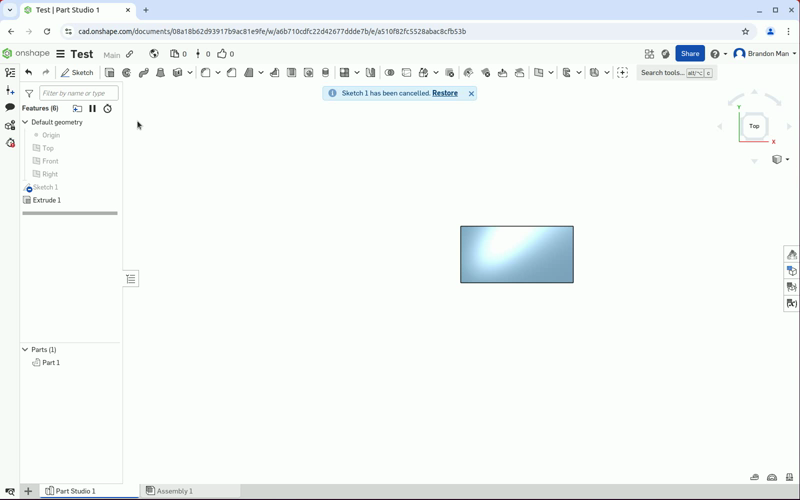
mouse_move(73, 189)
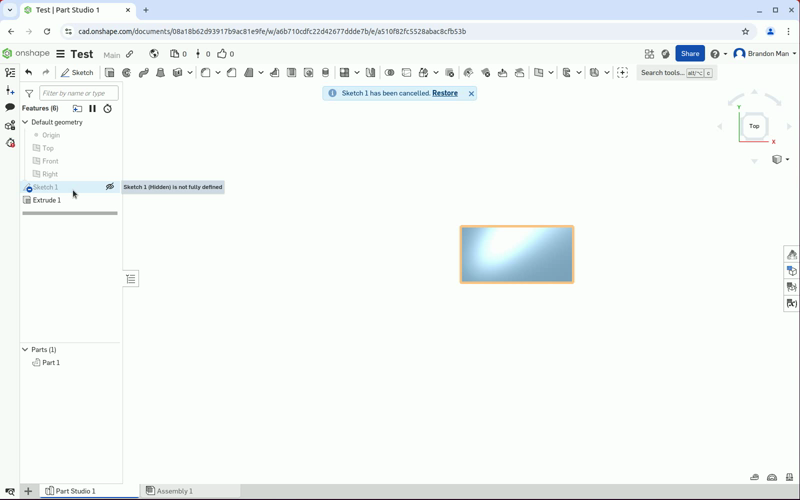
click(73, 189)
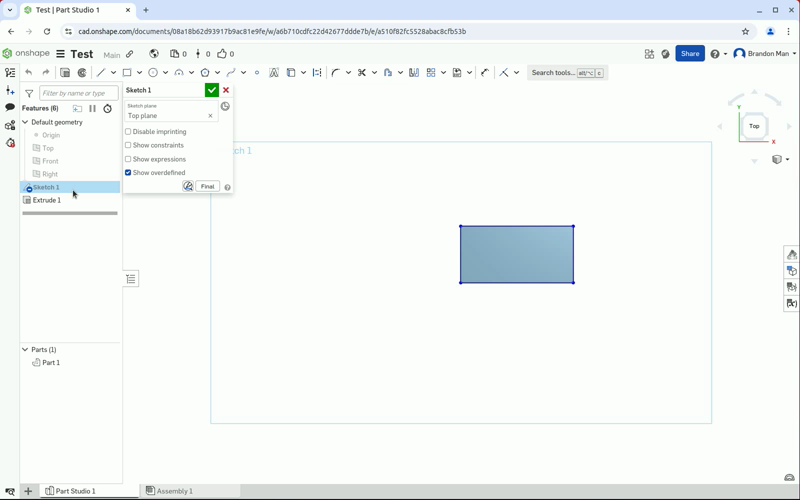
mouse_move(229, 92)
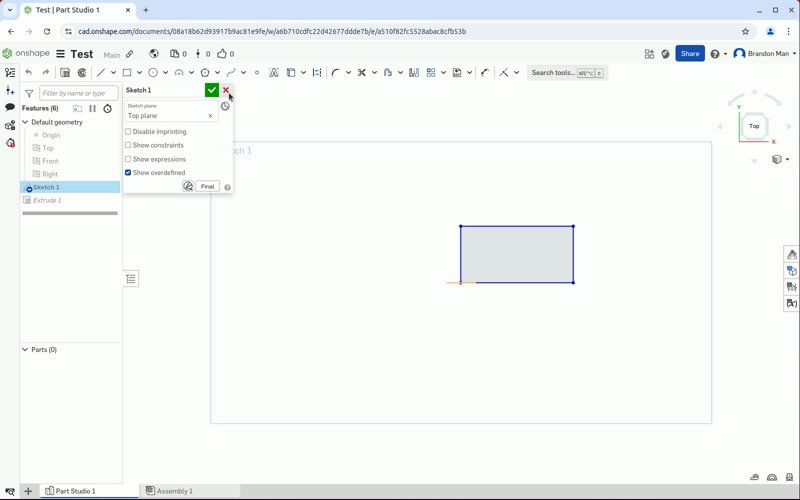
click(229, 92)
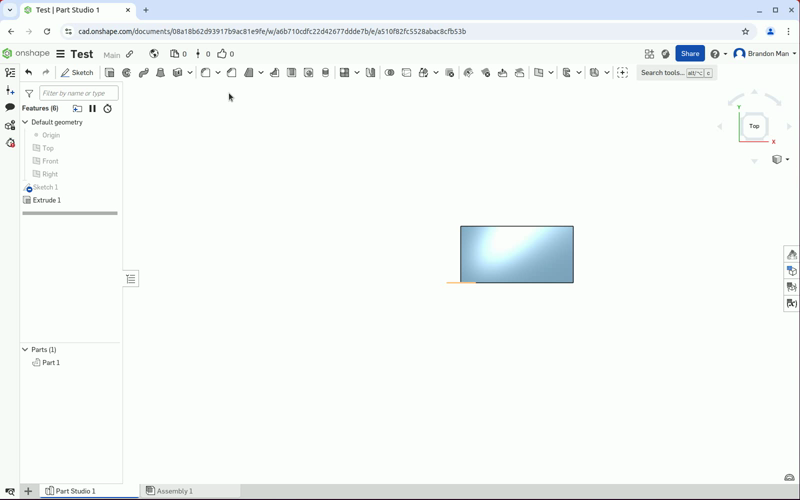
mouse_move(541, 75)
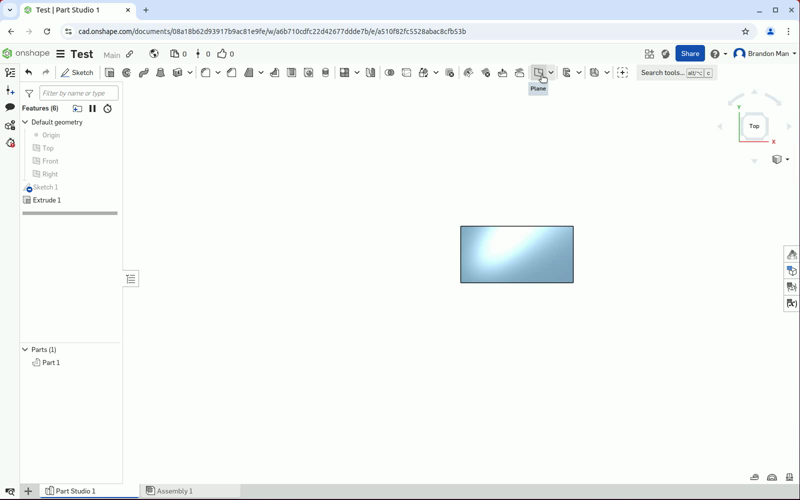
click(541, 75)
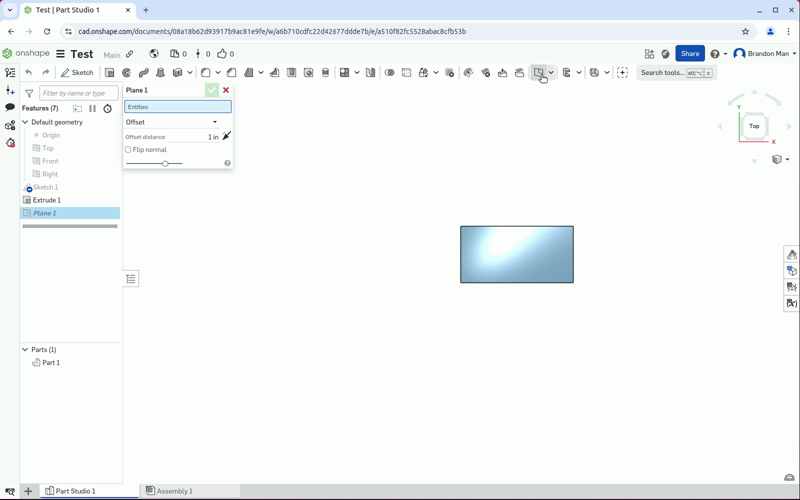
mouse_move(73, 150)
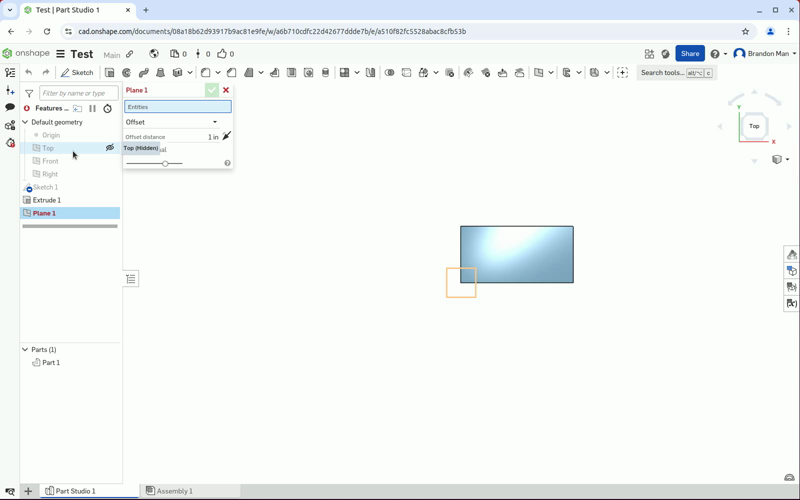
click(73, 150)
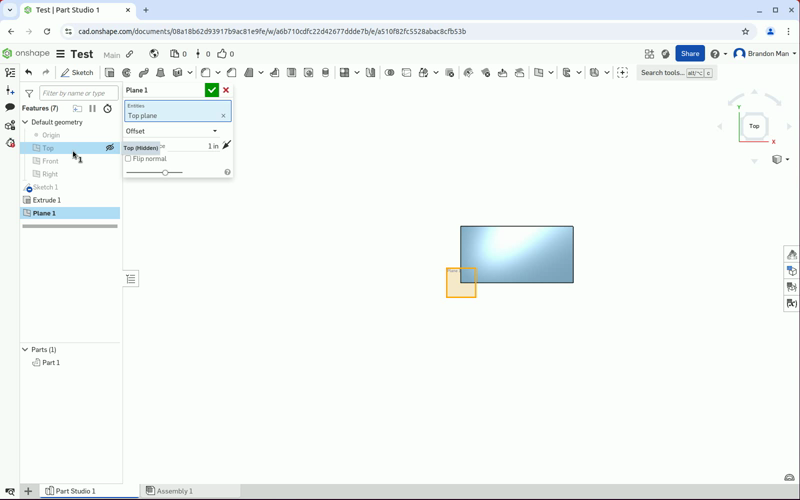
key(tab, 2)
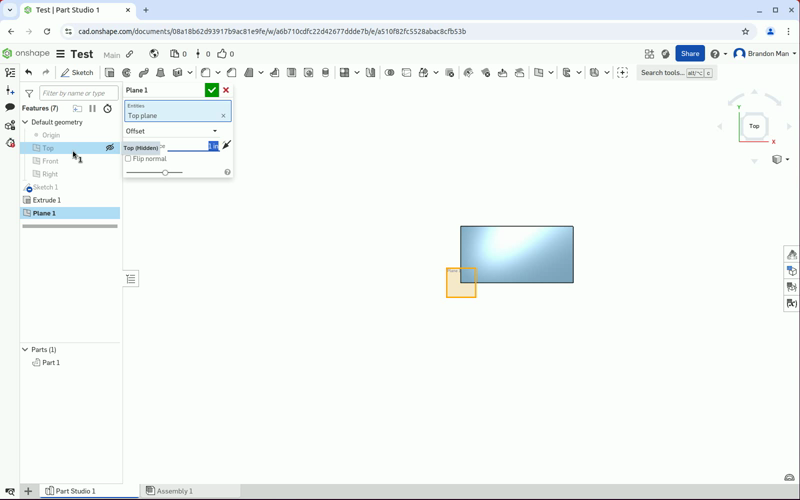
text(16.361)
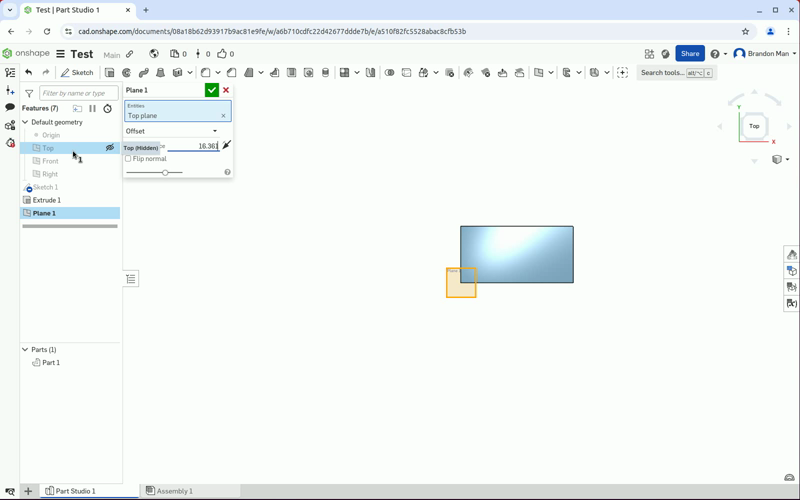
key(enter, 2)
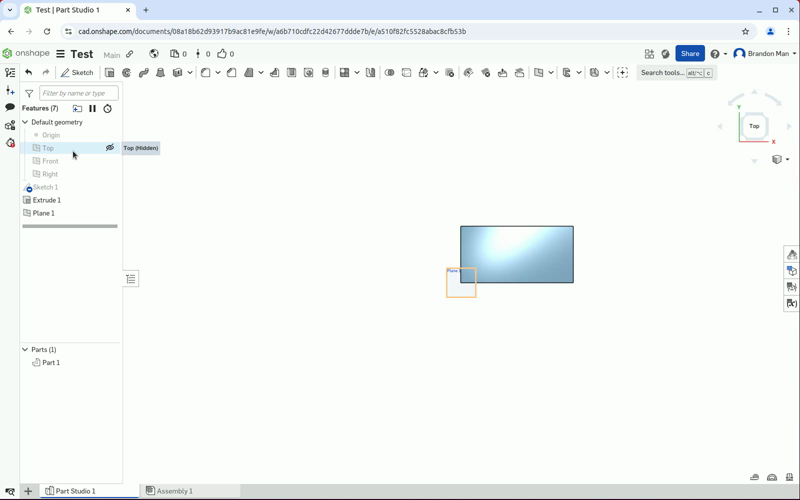
key(shift+s)
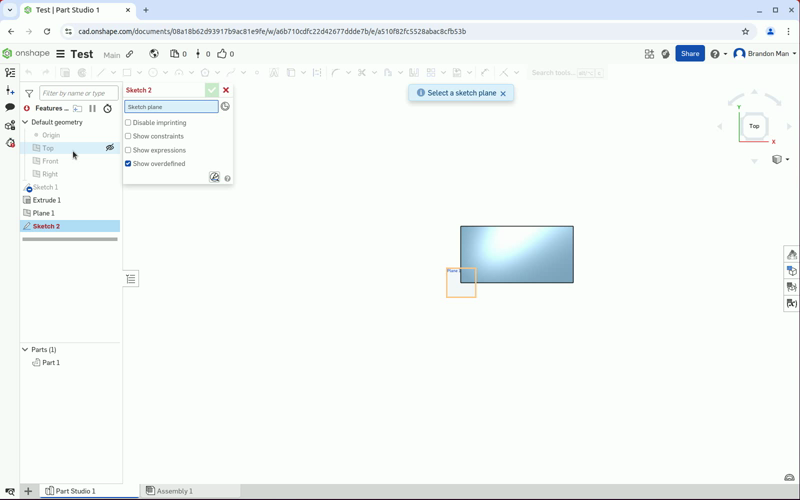
mouse_move(73, 215)
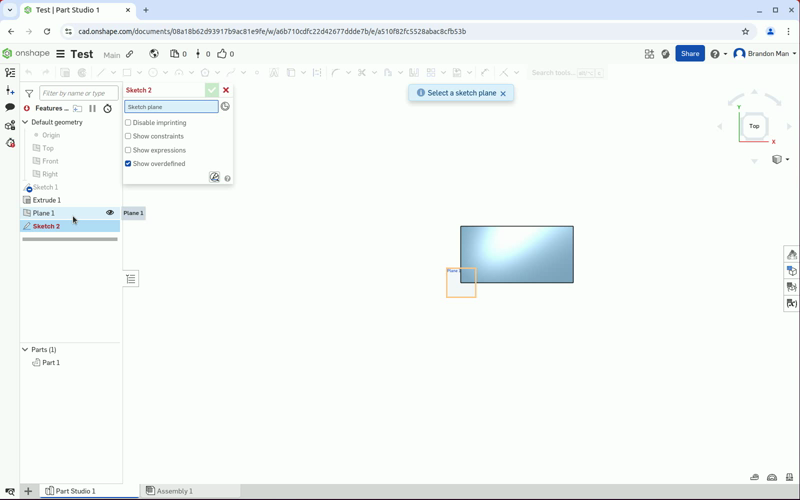
click(73, 215)
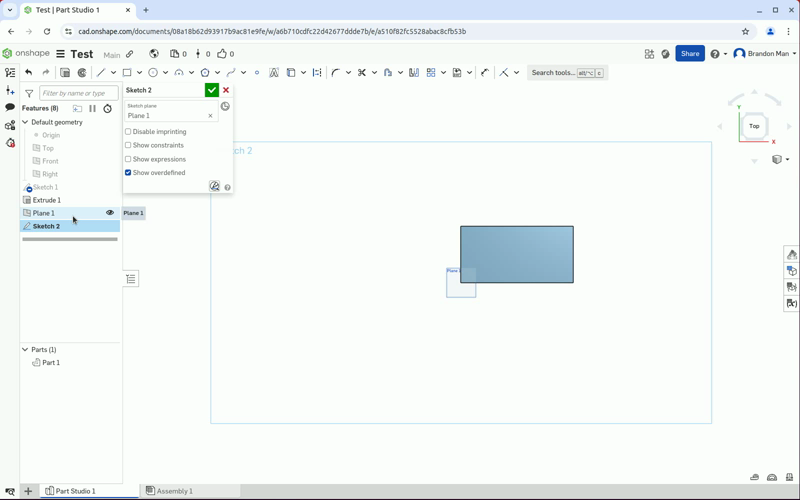
mouse_move(73, 352)
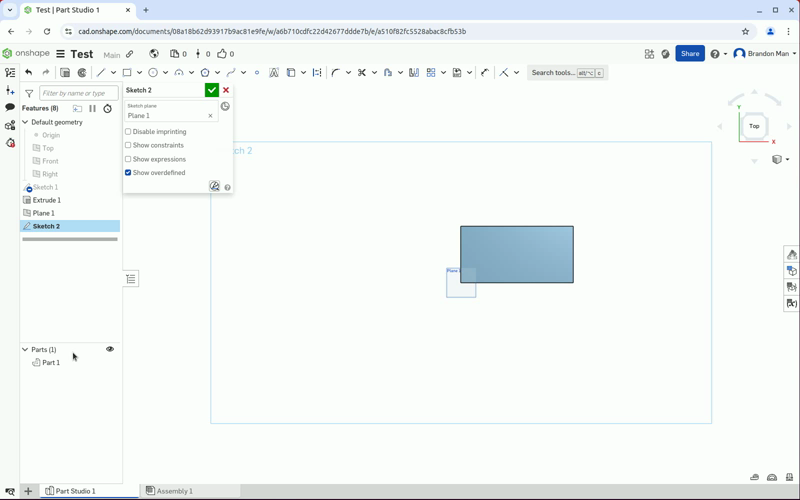
key(y)
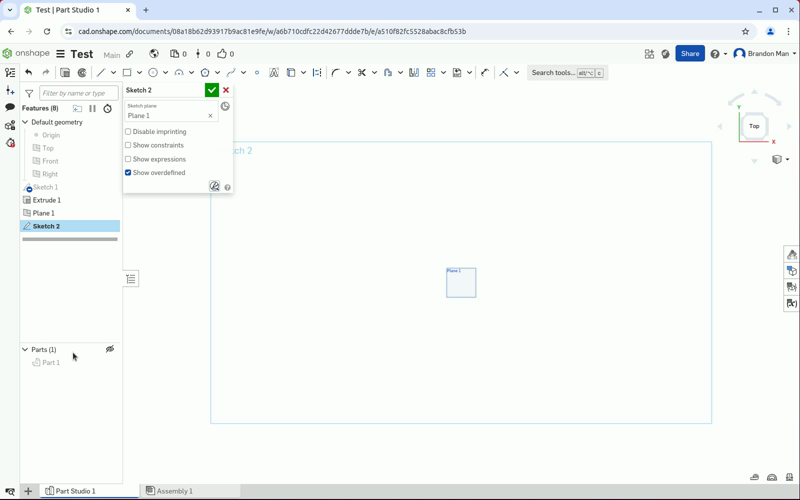
key(l)
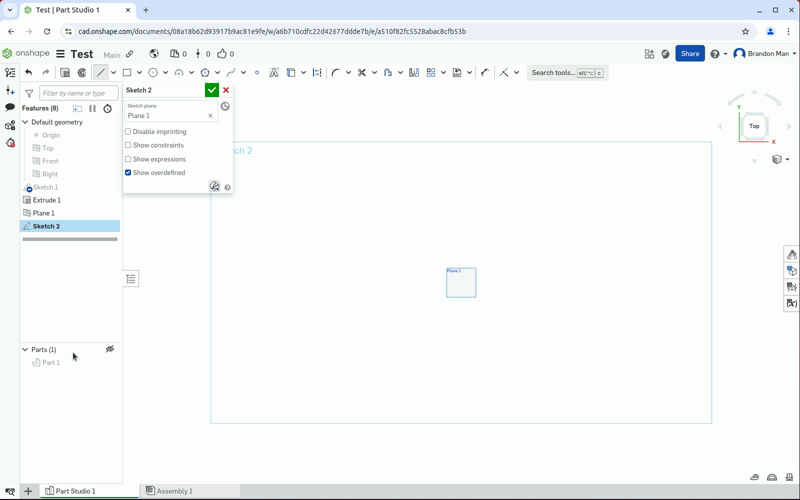
key_down(shift)
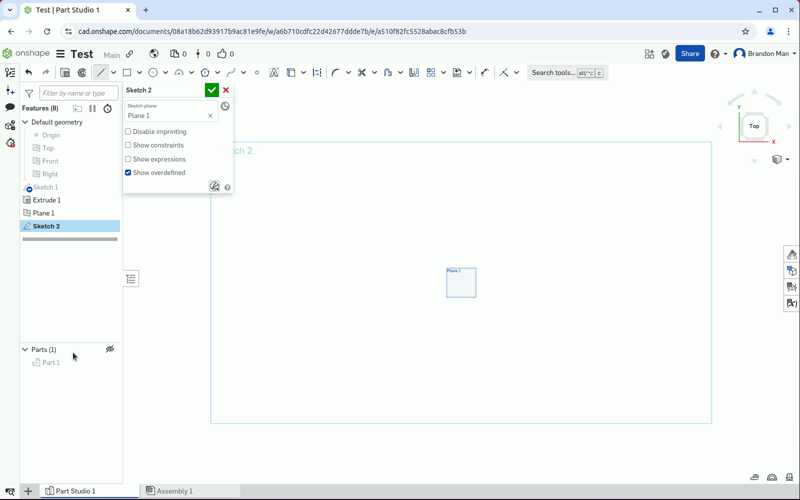
mouse_move(465, 275)
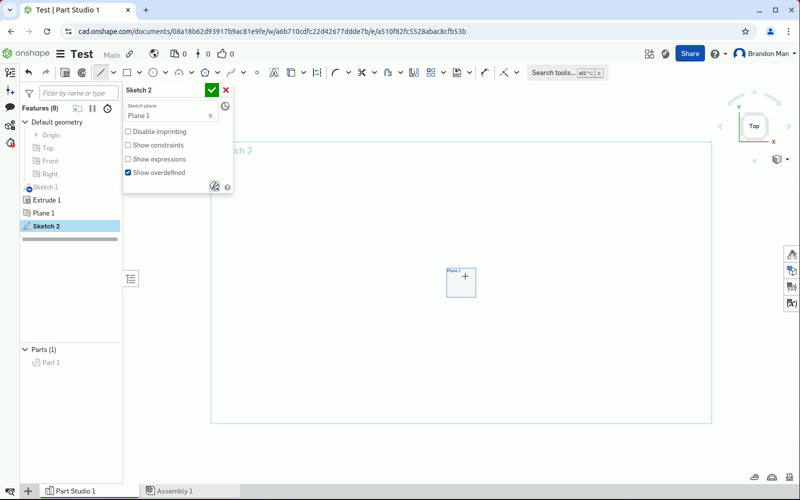
click(465, 275)
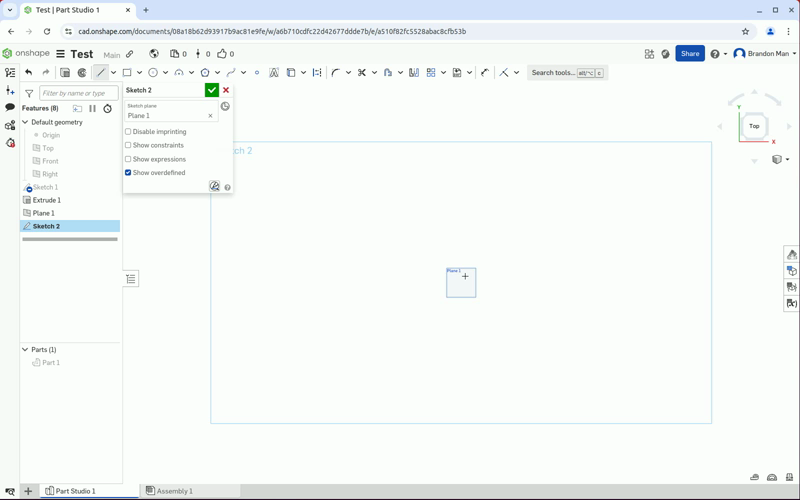
key_up(shift)
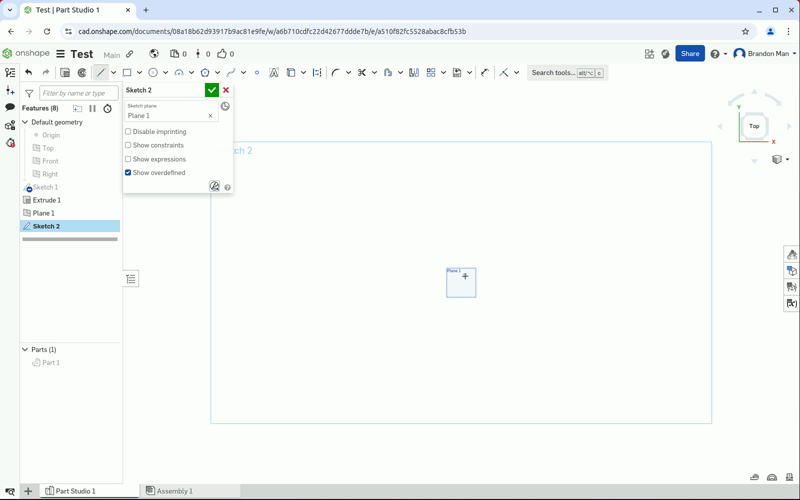
key_down(shift)
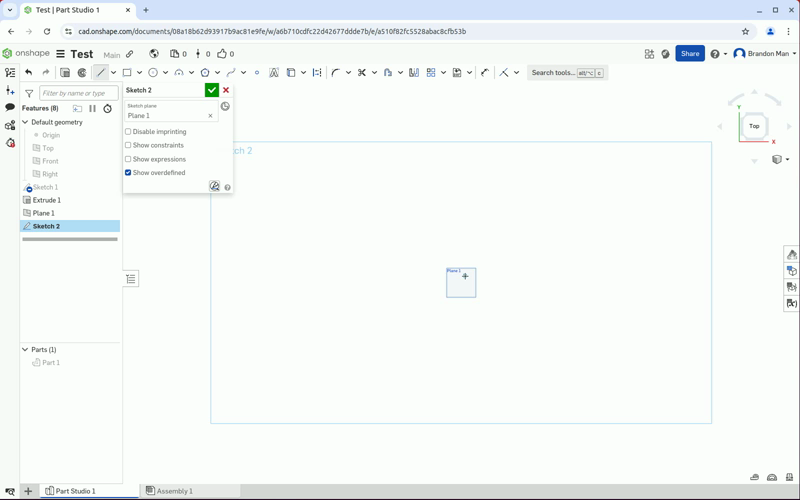
mouse_move(495, 275)
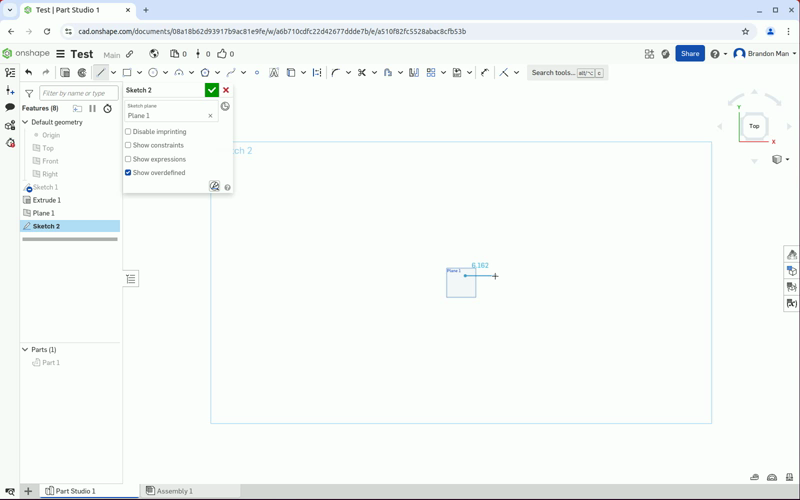
mouse_move(511, 275)
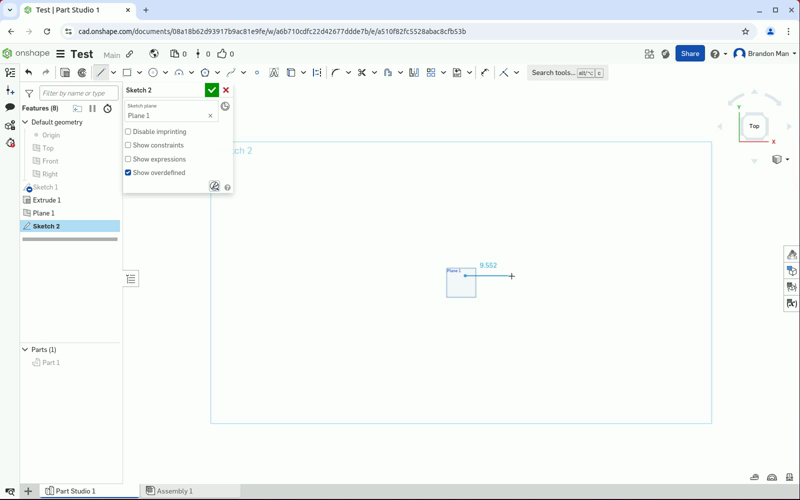
click(511, 275)
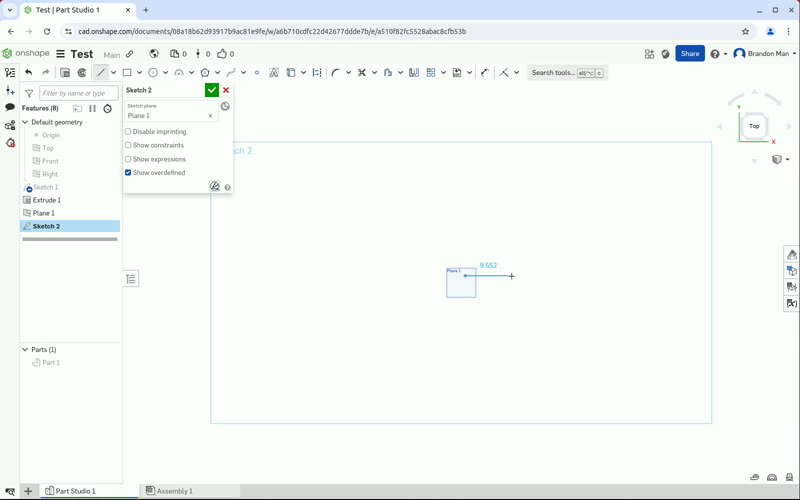
key_up(shift)
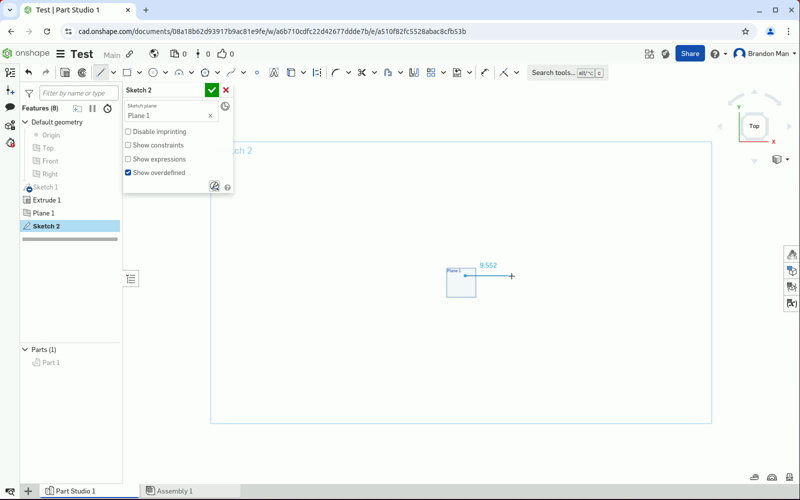
key_down(shift)
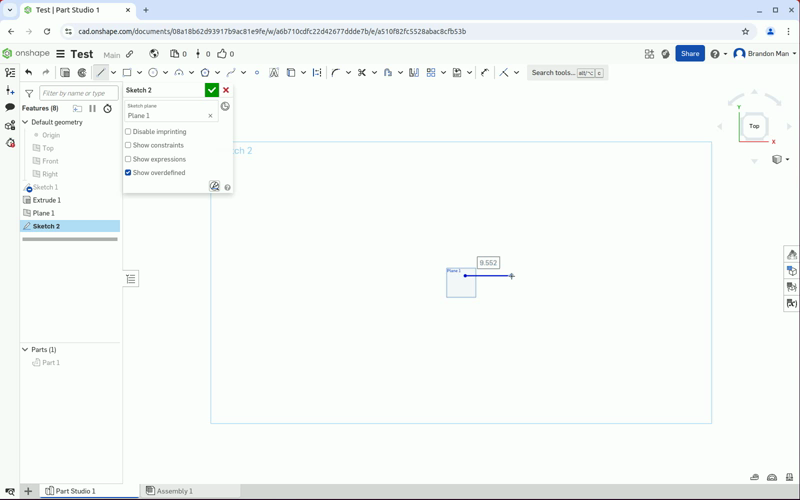
mouse_move(541, 275)
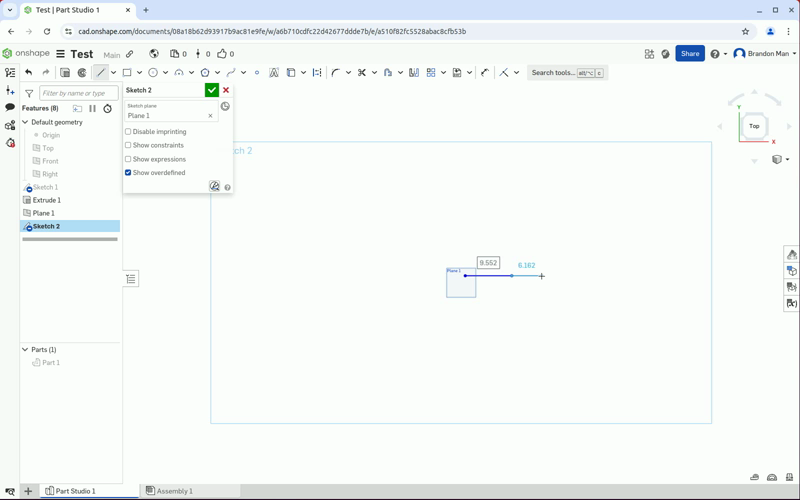
mouse_move(511, 231)
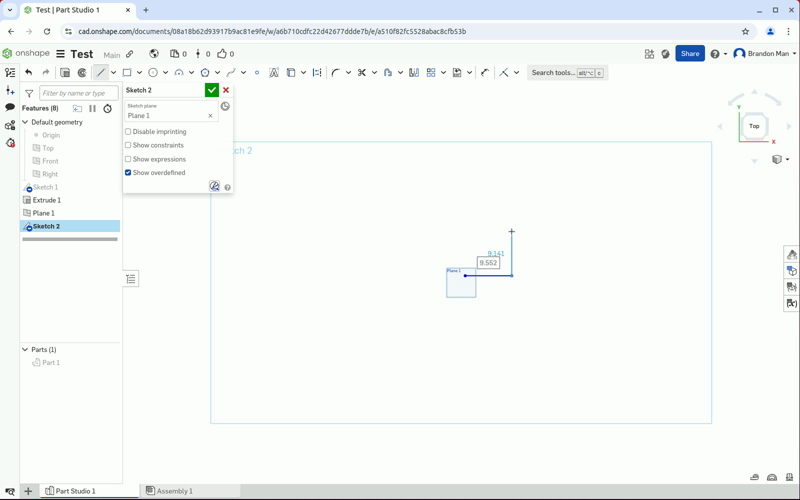
click(511, 231)
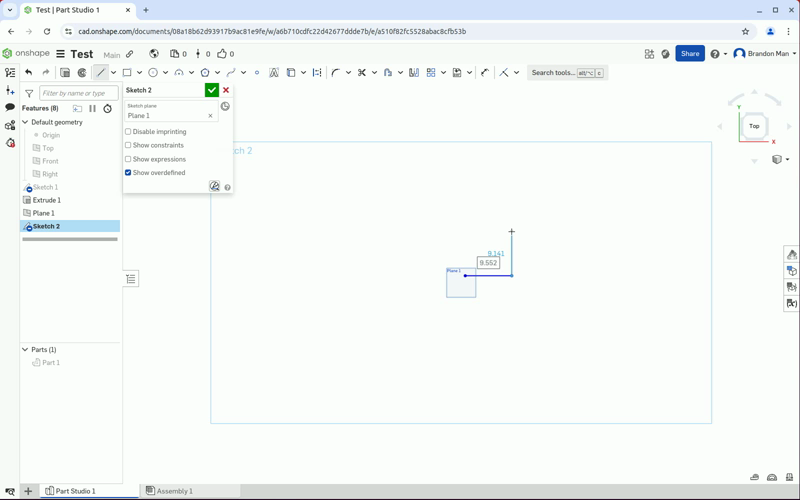
key_up(shift)
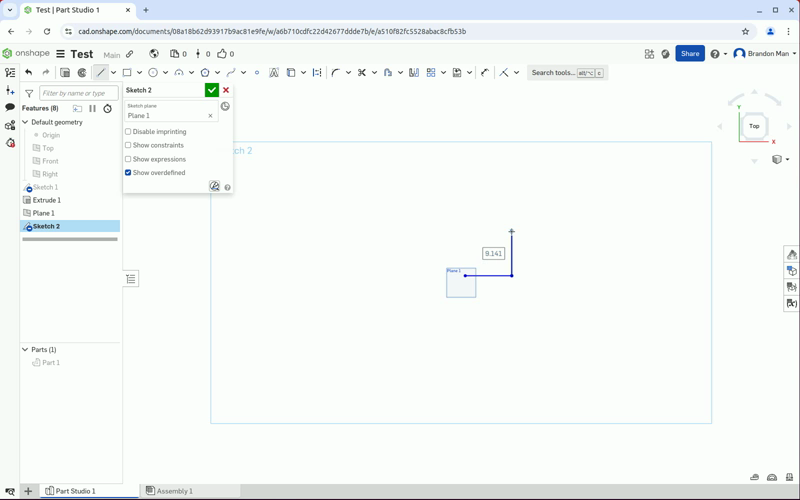
key_down(shift)
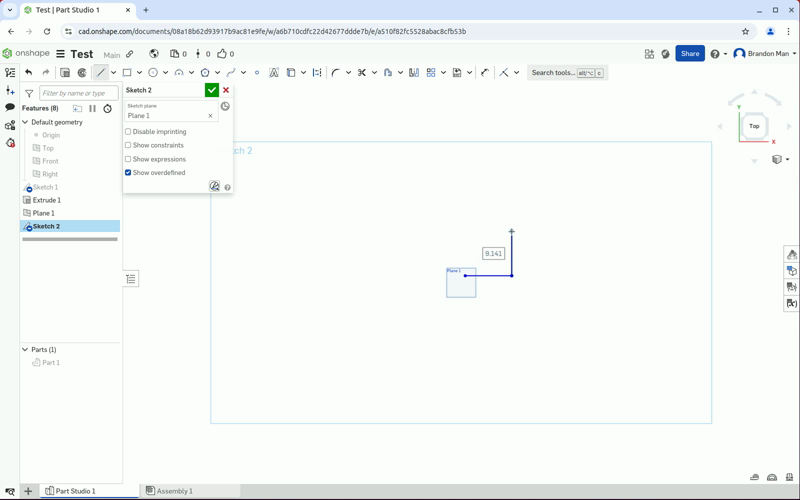
mouse_move(541, 231)
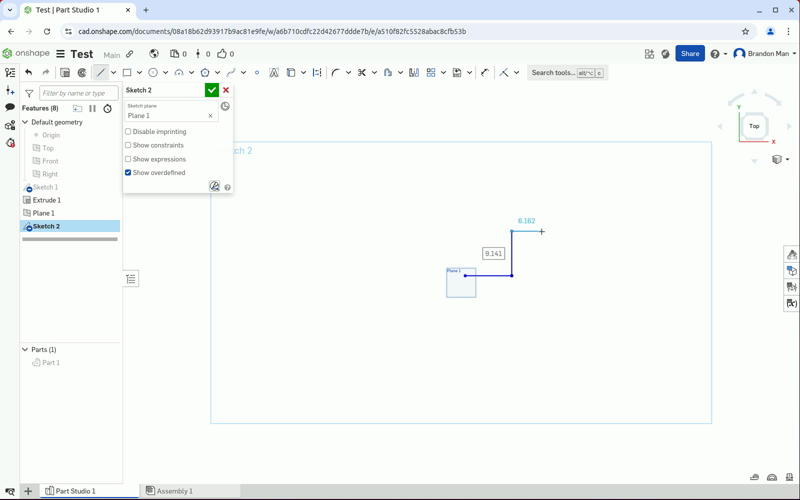
mouse_move(465, 231)
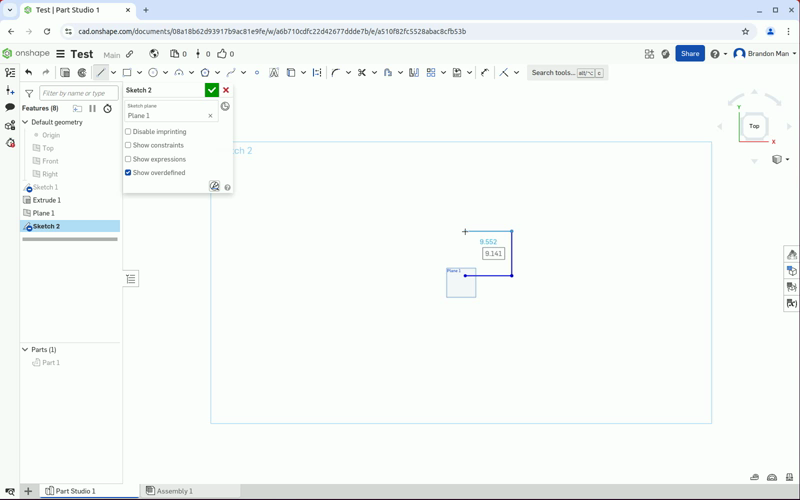
click(465, 231)
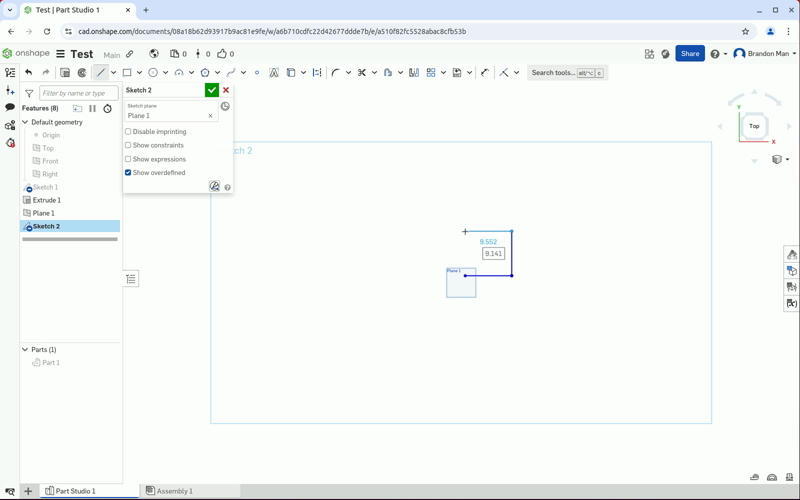
key_up(shift)
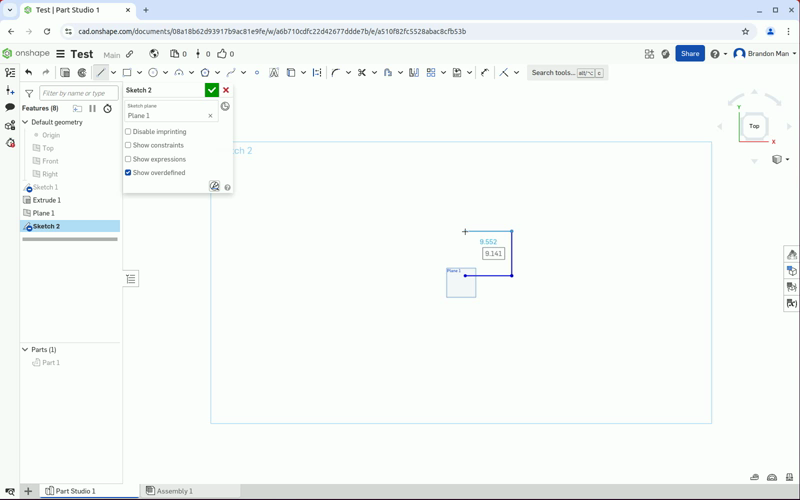
mouse_move(495, 231)
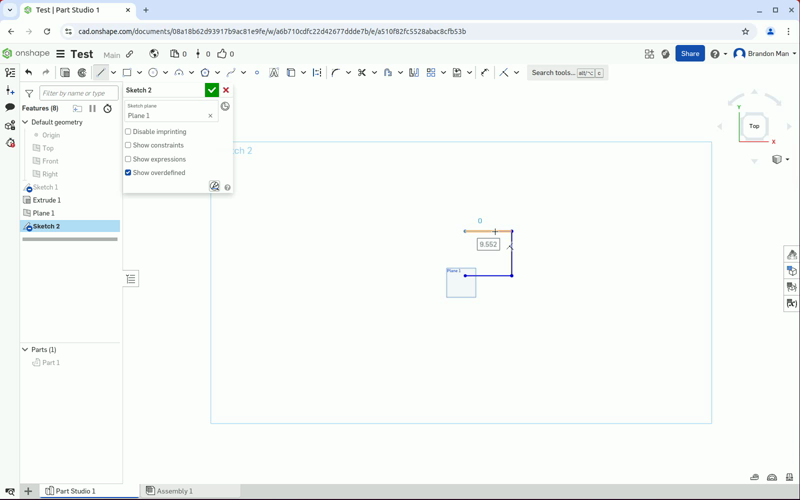
key_down(shift)
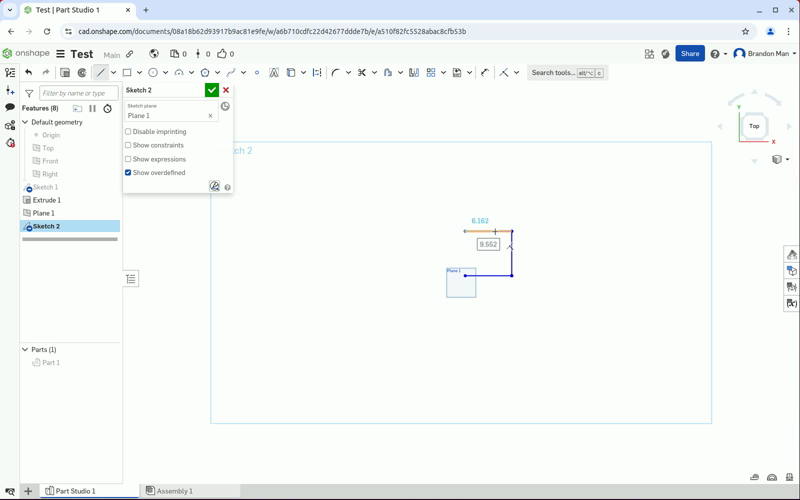
mouse_move(465, 275)
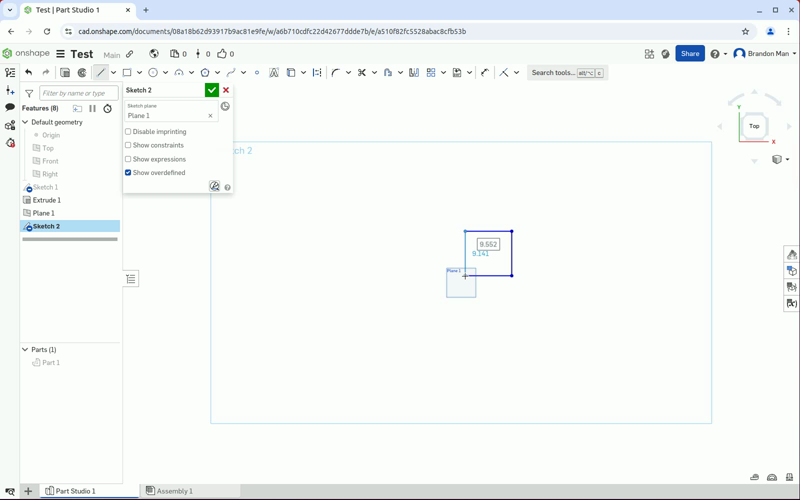
key_up(shift)
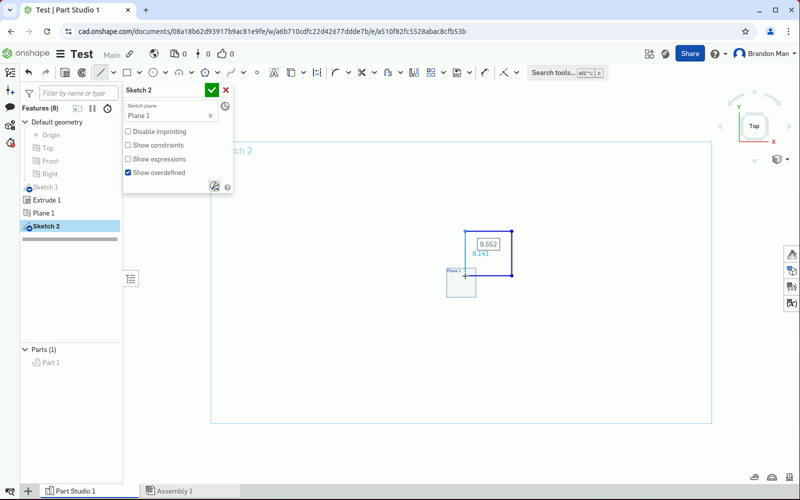
click(465, 275)
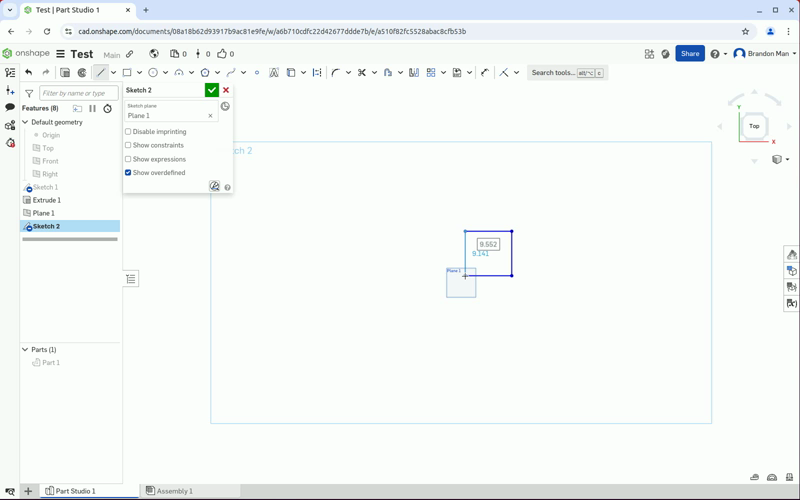
key(esc)
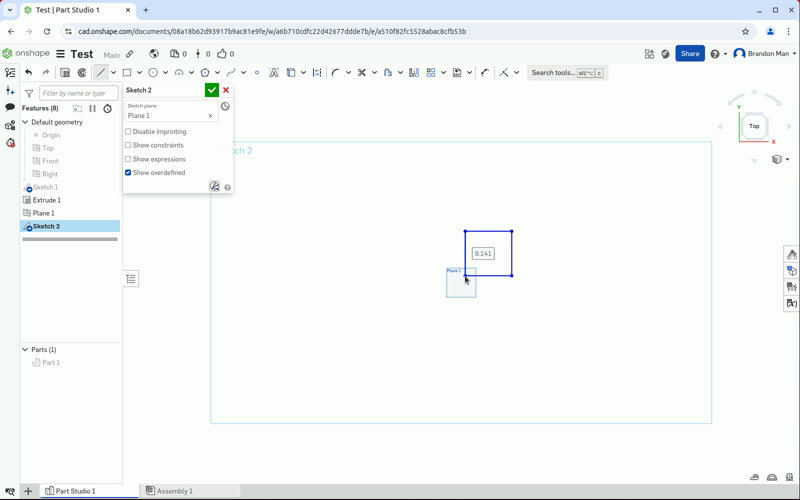
mouse_move(485, 262)
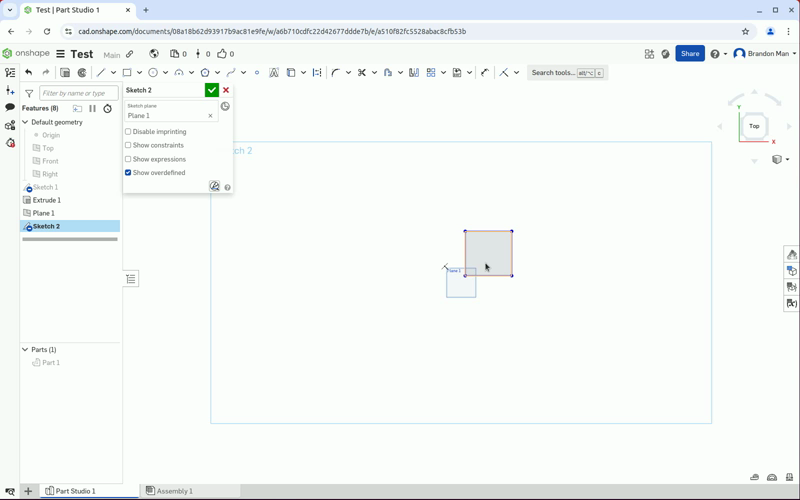
click(485, 262)
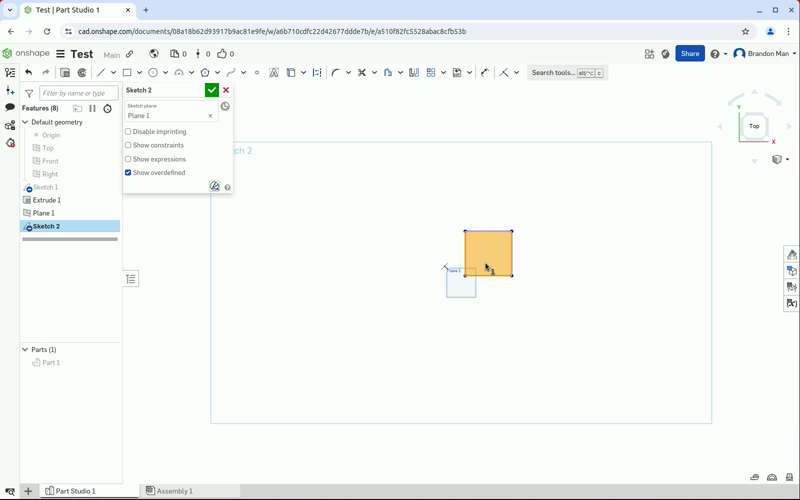
mouse_move(73, 352)
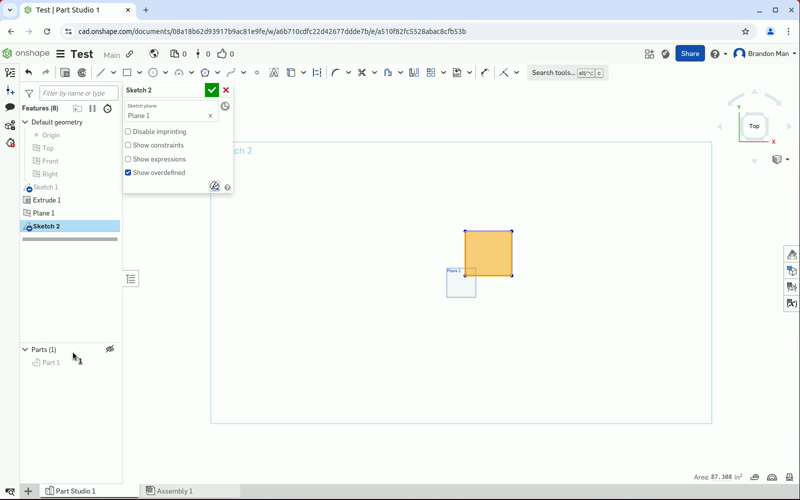
key(shift+y)
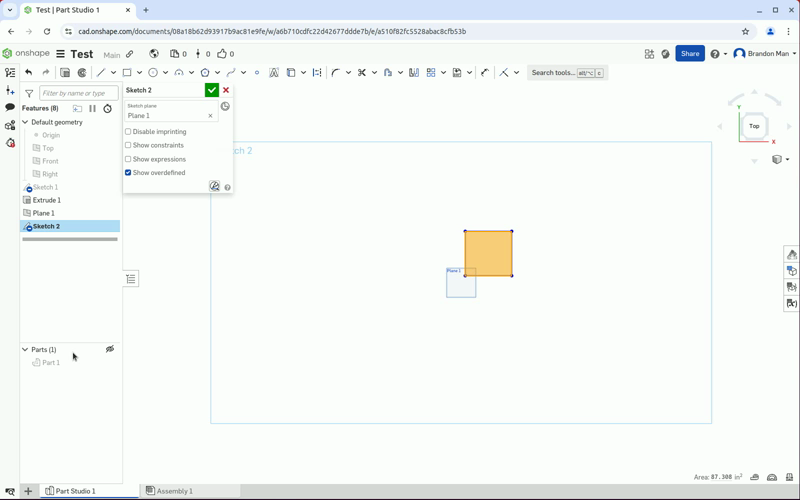
key(shift+e)
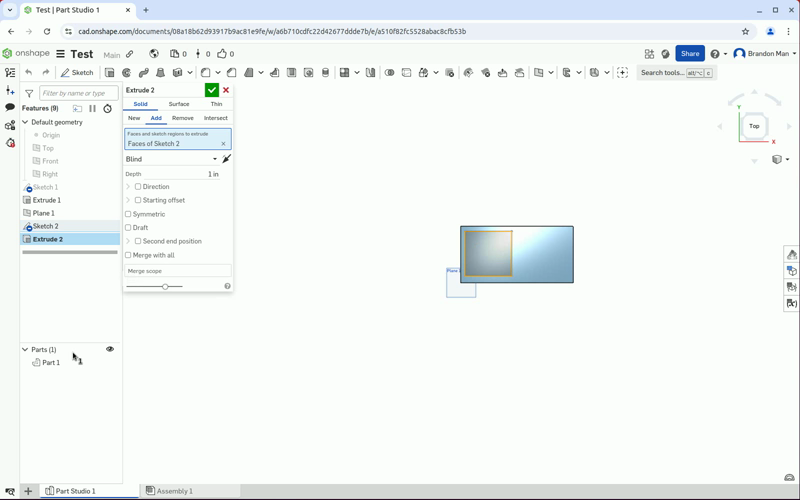
mouse_move(143, 106)
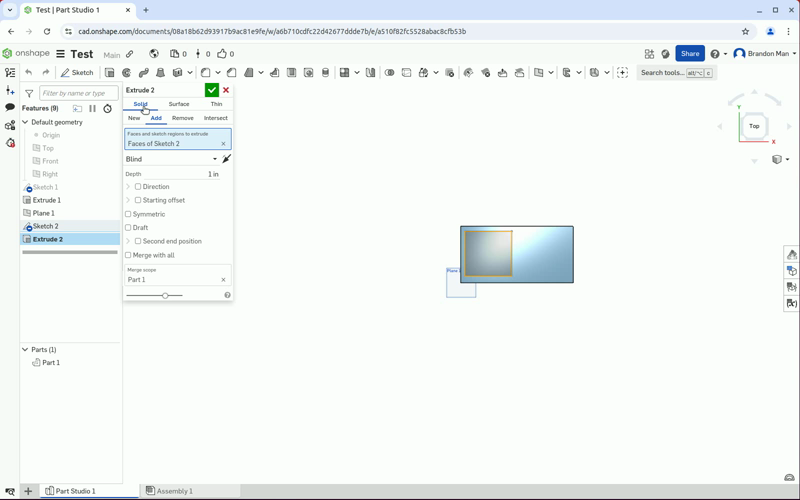
click(143, 106)
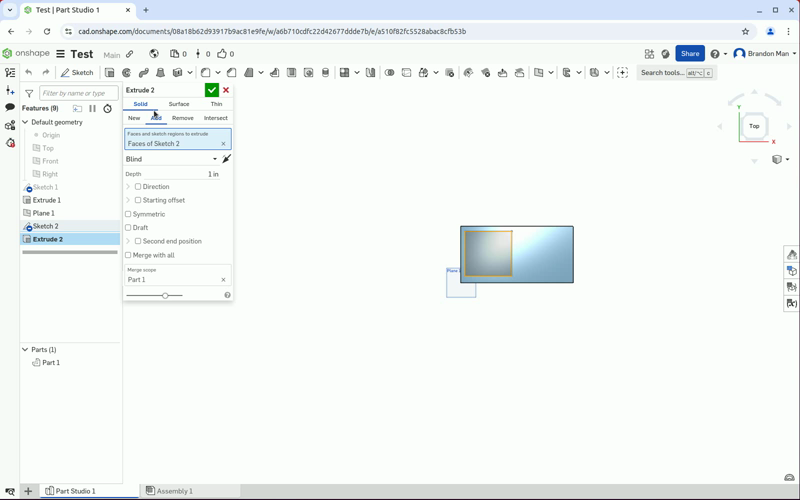
mouse_move(186, 120)
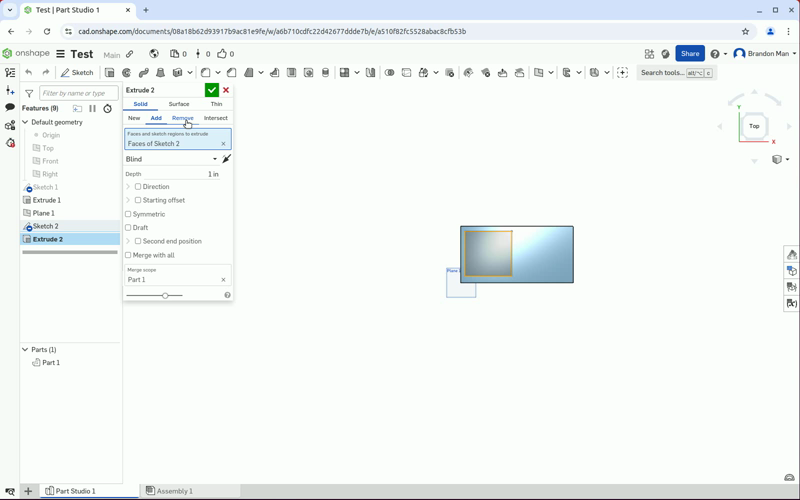
click(186, 120)
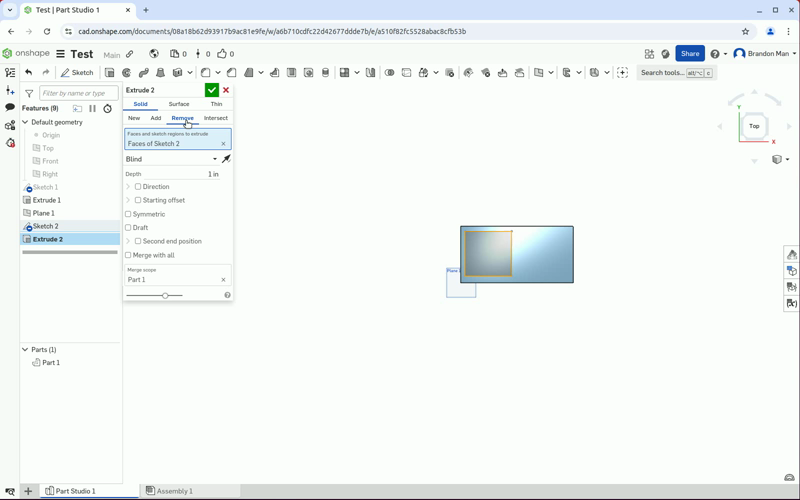
key(tab, 4)
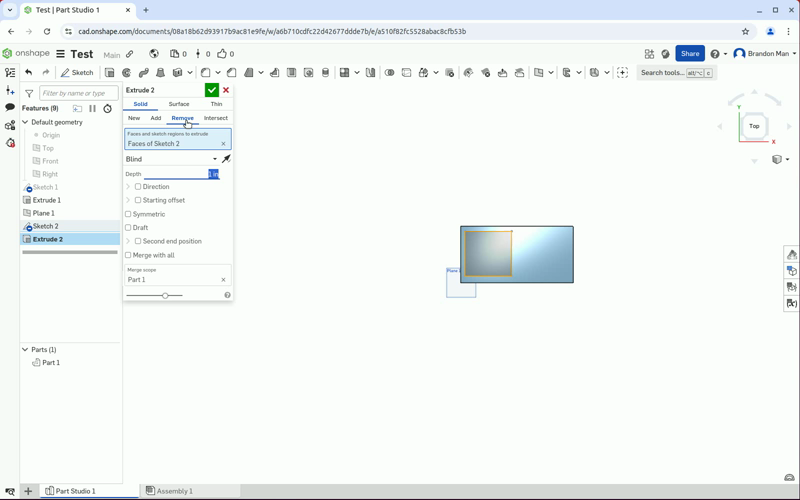
text(3.851)
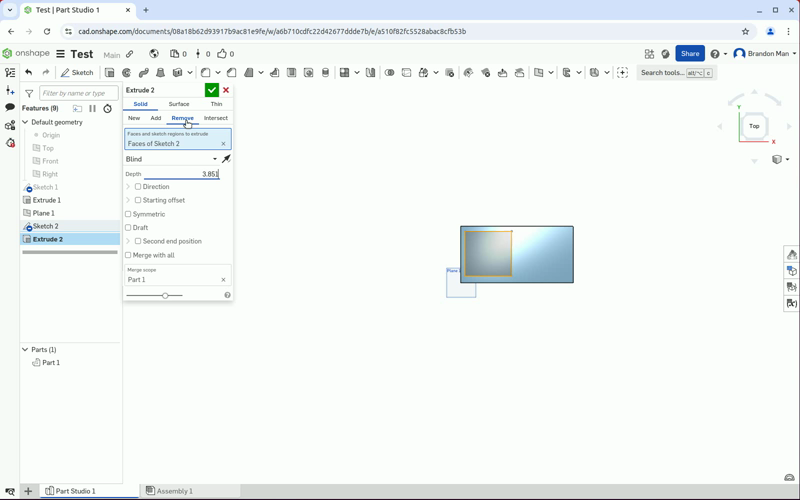
key(tab, 6)
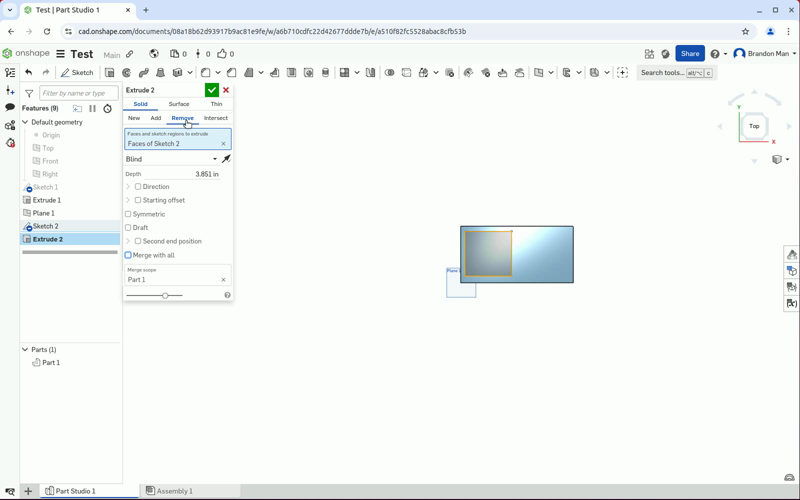
key(space)
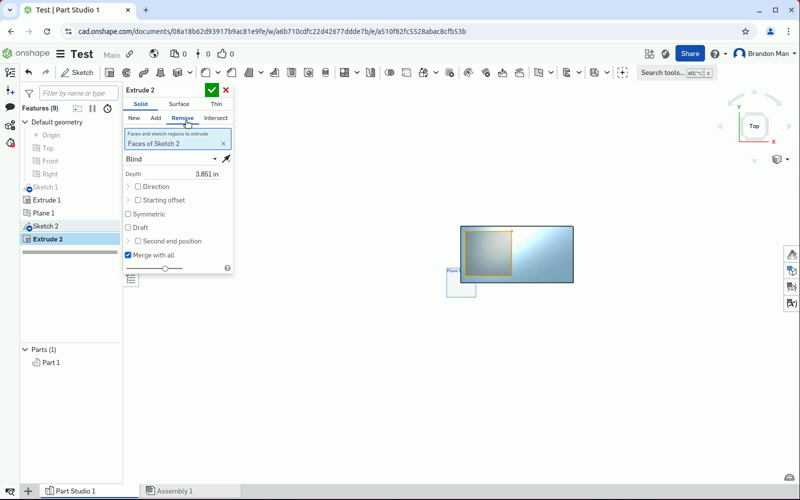
key(enter)
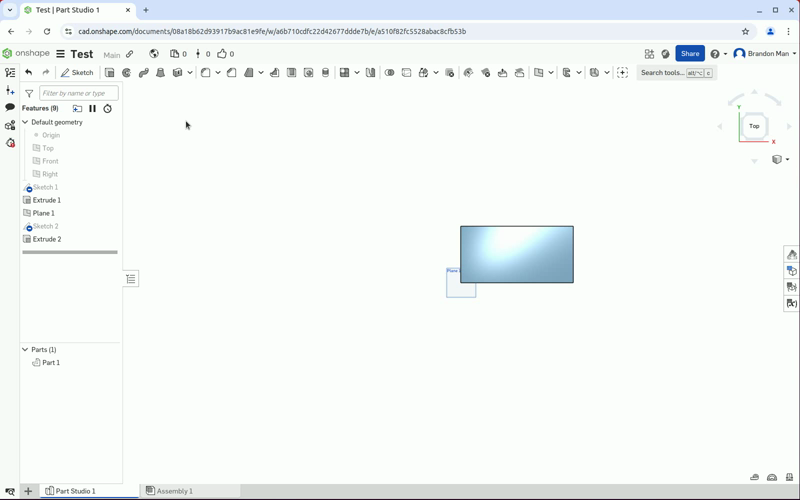
key(shift+h)
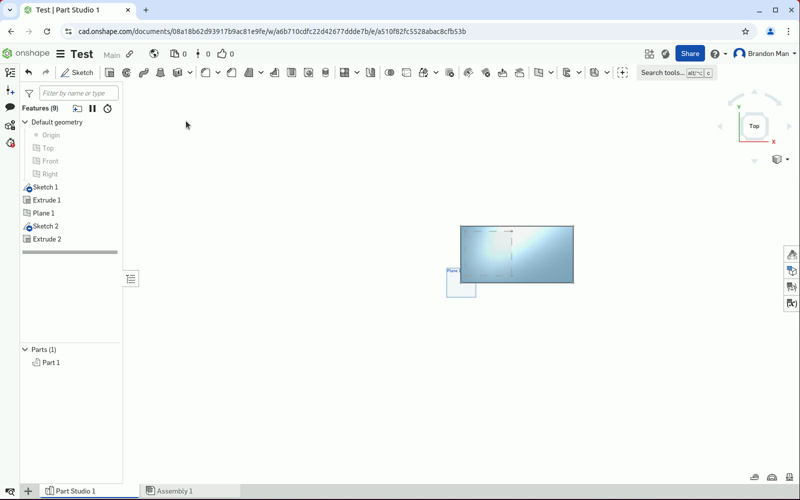
key(shift+h)
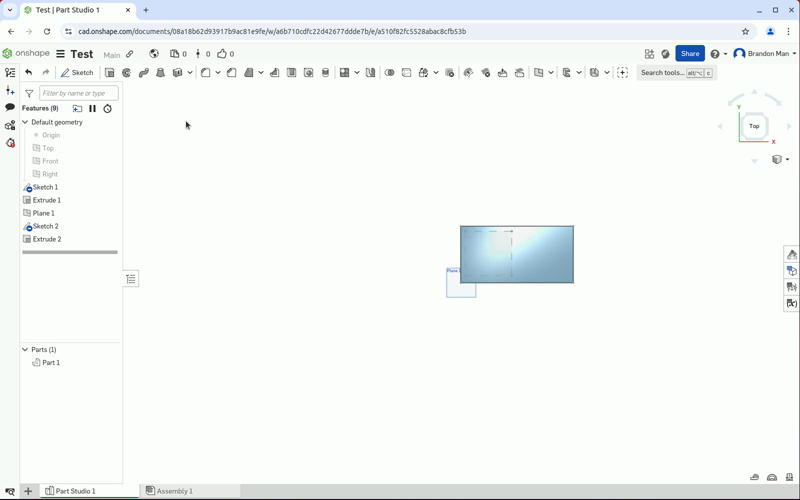
key(shift+7)
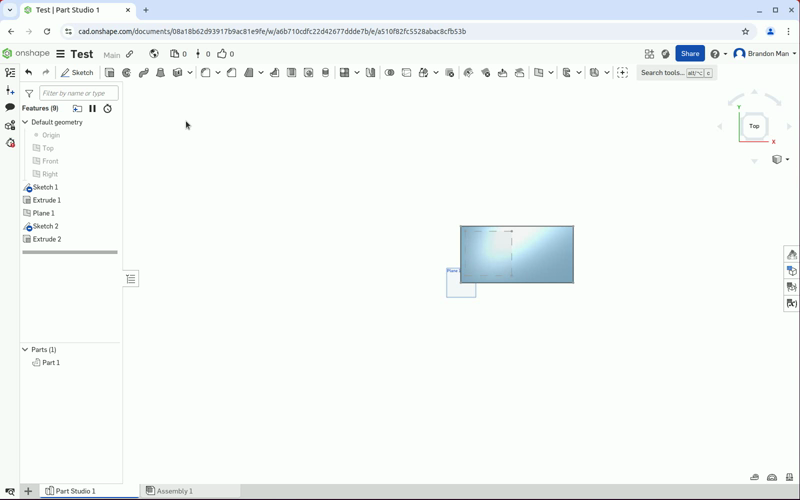
key(up, 3)
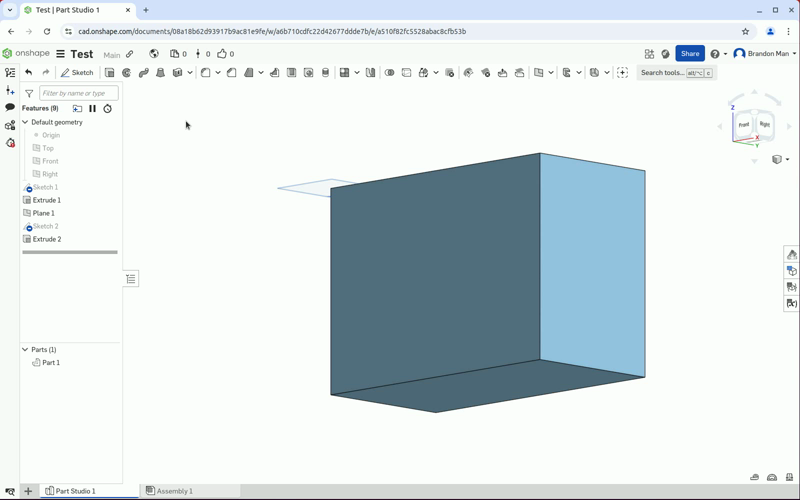
key(left, 3)
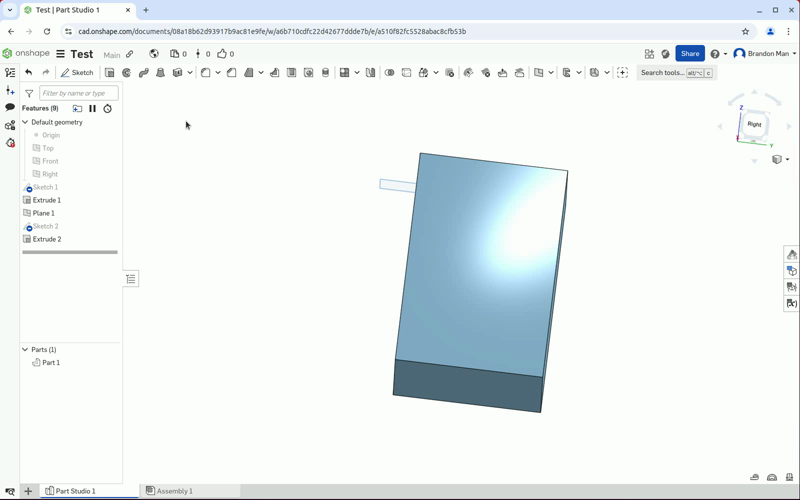
key(right, 3)
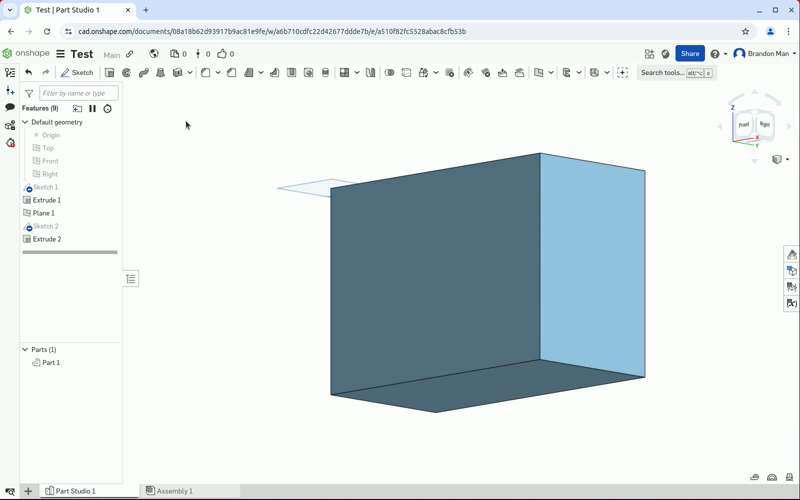
key(down, 3)
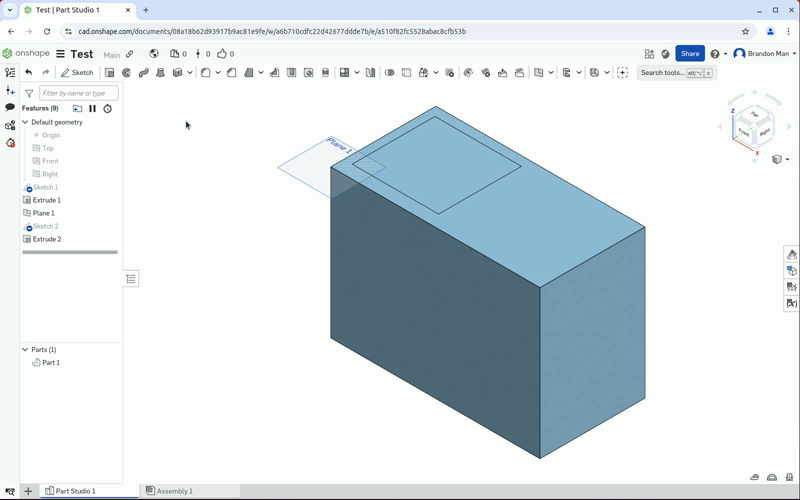
mouse_move(73, 189)
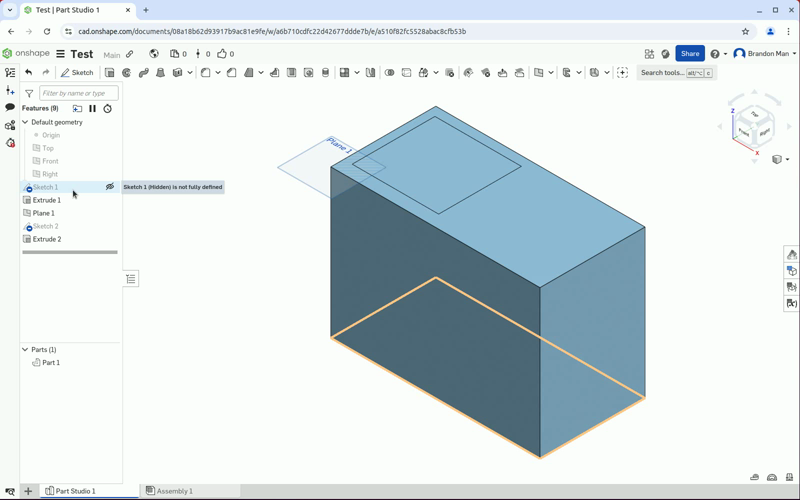
click(73, 189)